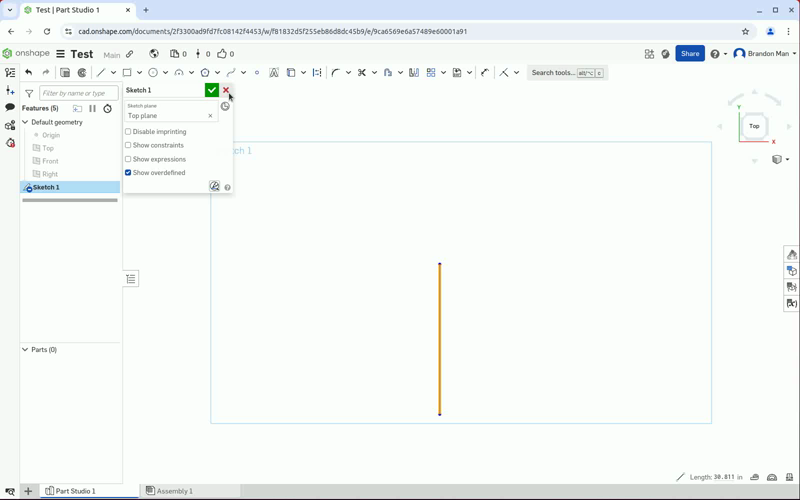
key(shift+h)
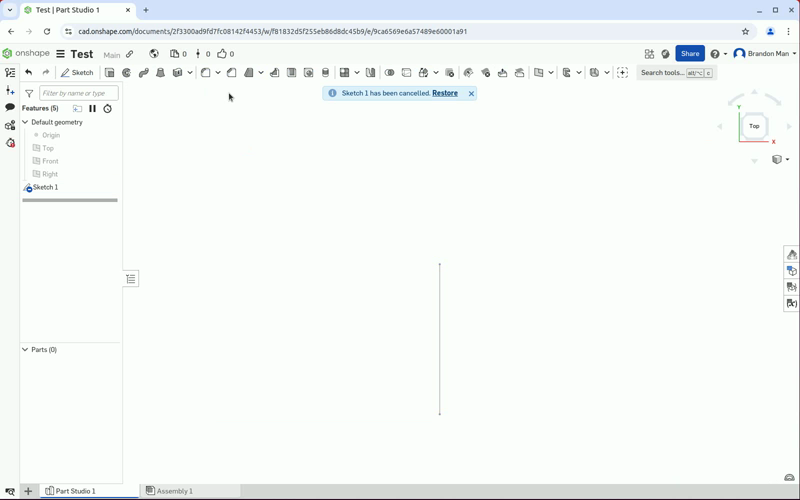
key(shift+s)
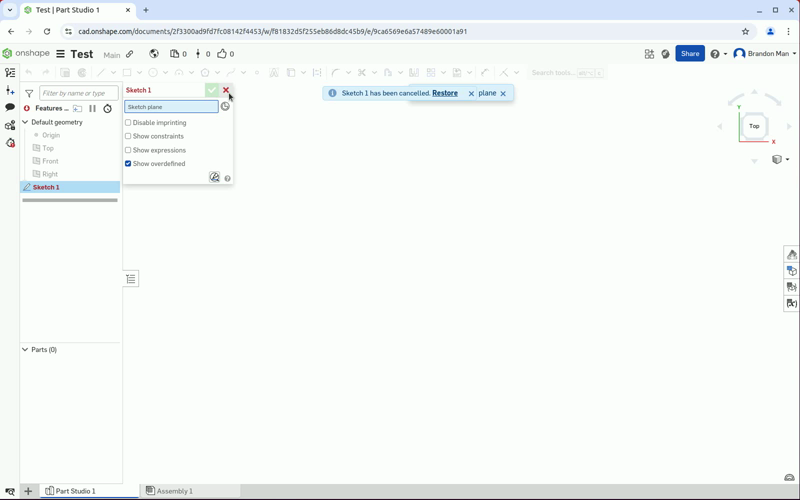
mouse_move(73, 150)
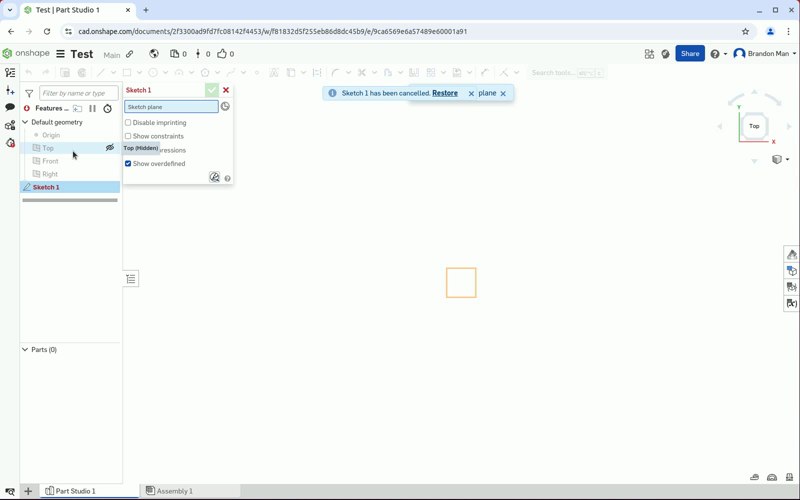
click(73, 150)
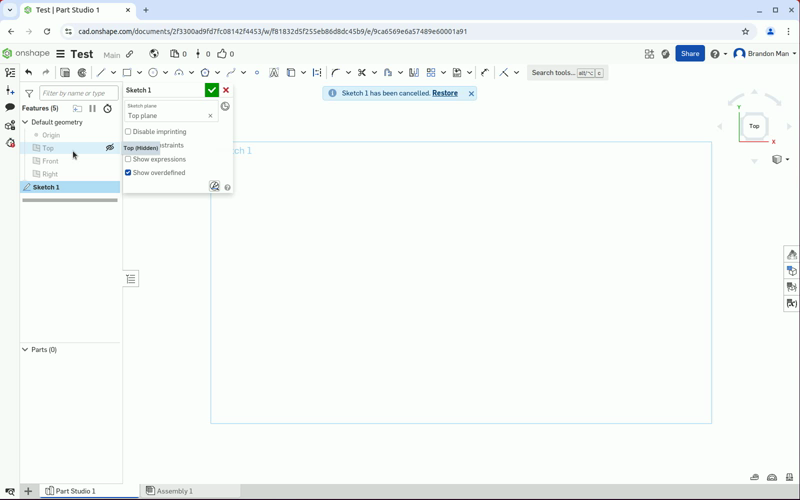
mouse_move(73, 352)
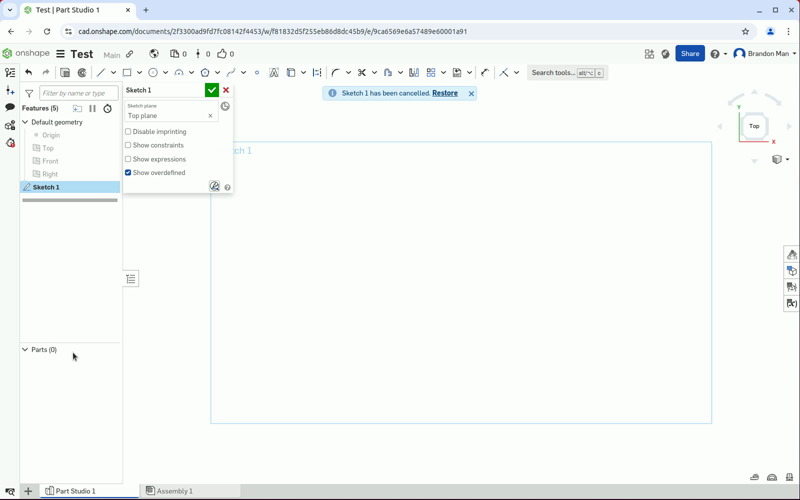
key(y)
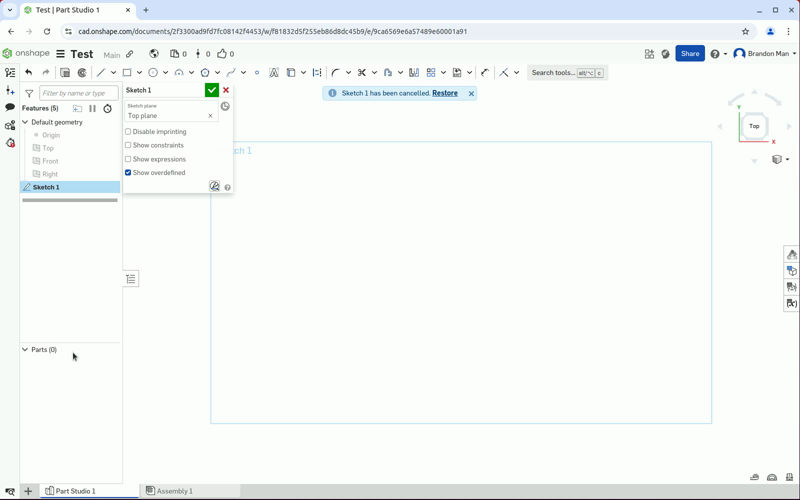
key(c)
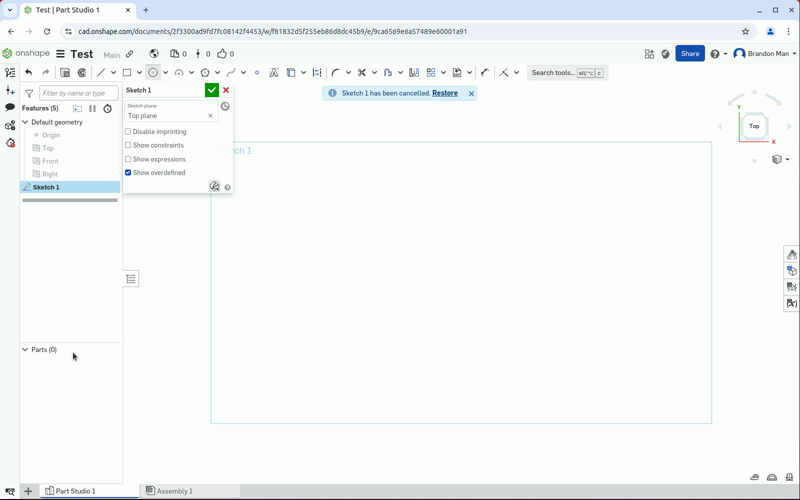
key_down(shift)
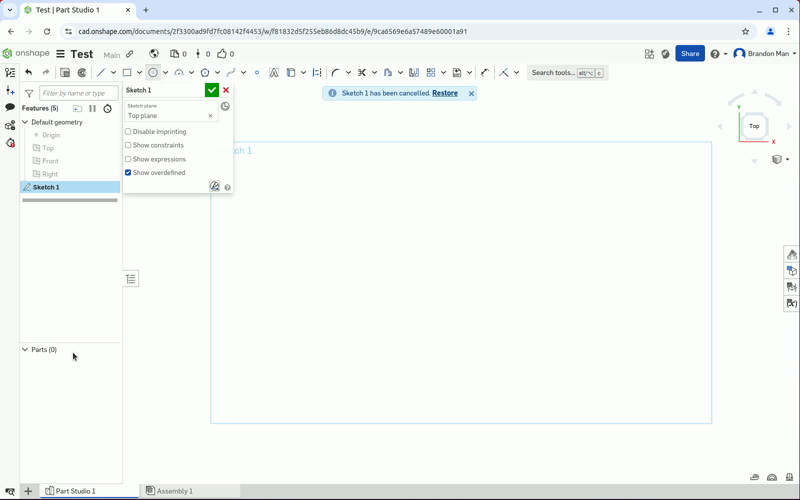
mouse_move(461, 282)
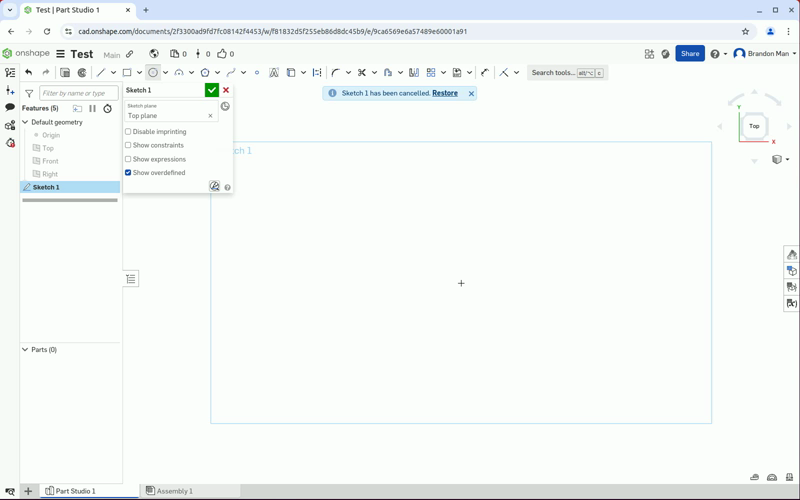
click(461, 282)
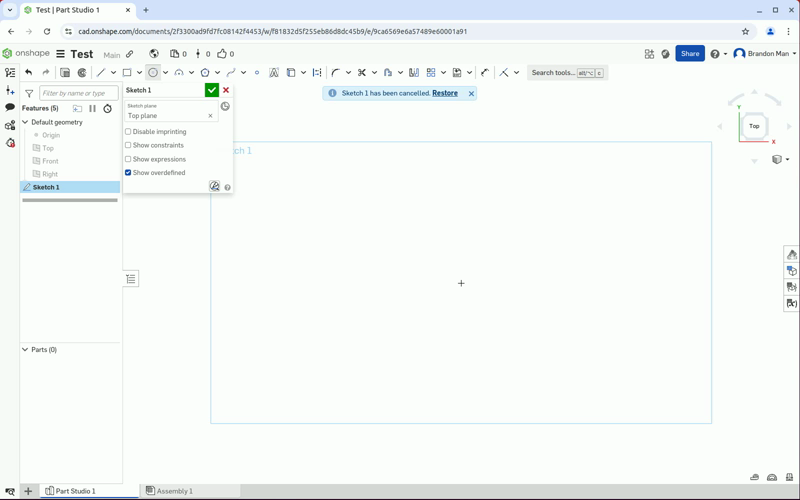
key_up(shift)
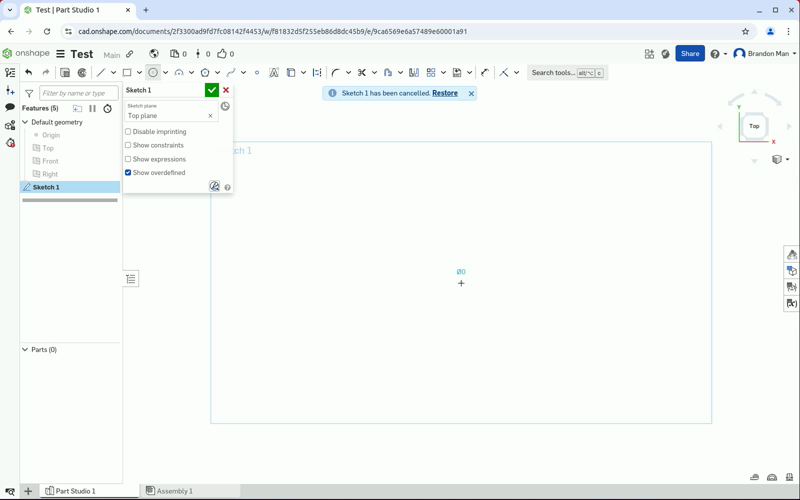
mouse_move(574, 282)
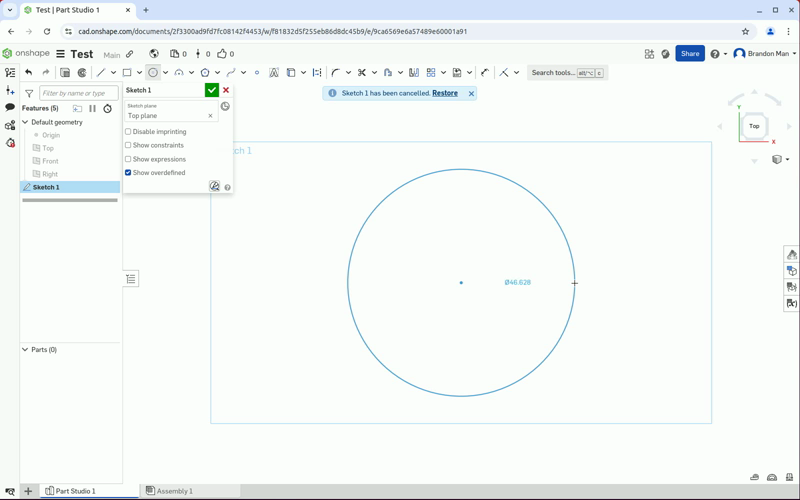
click(574, 282)
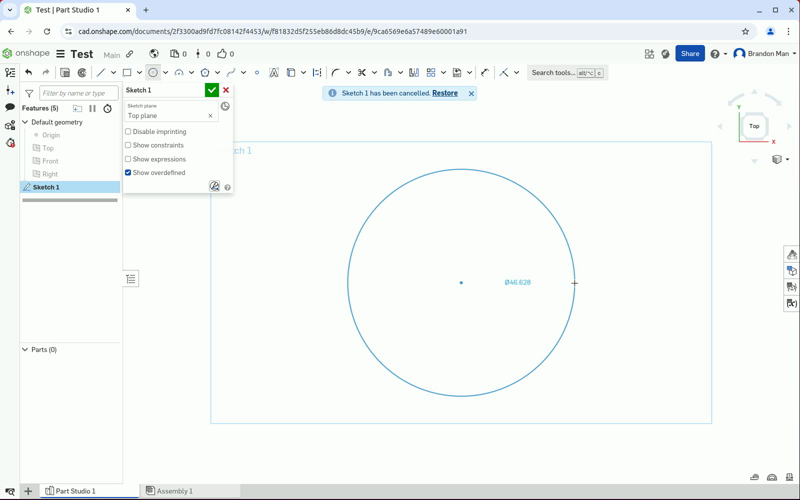
key(esc)
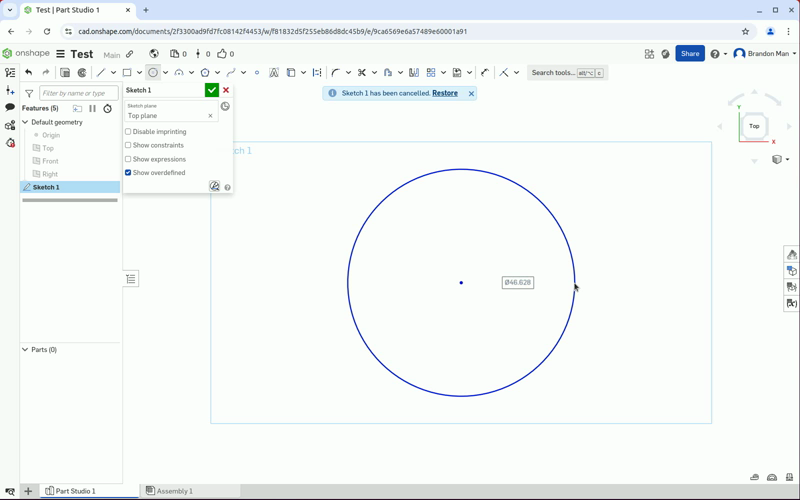
key(c)
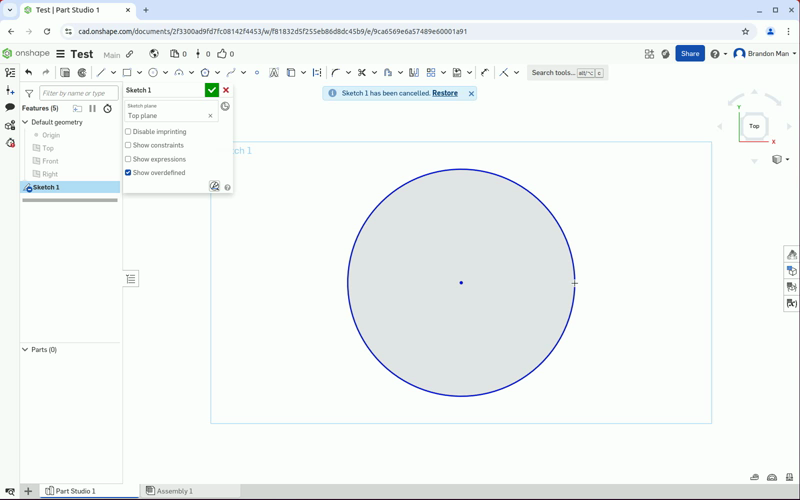
key_down(shift)
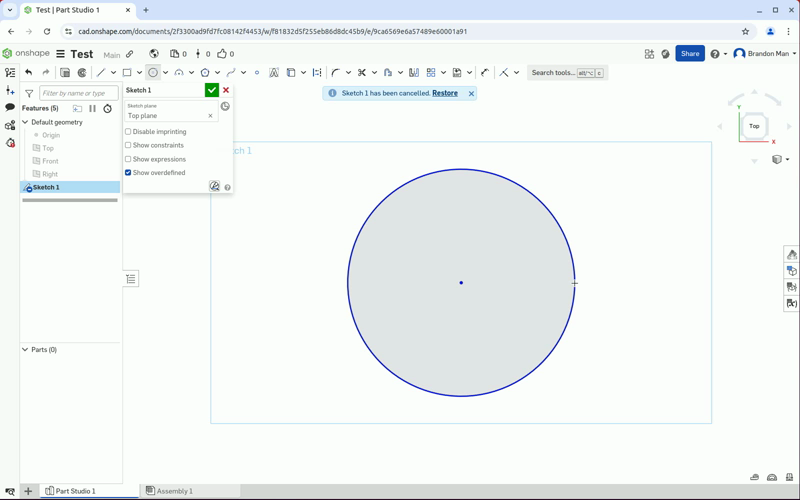
mouse_move(371, 282)
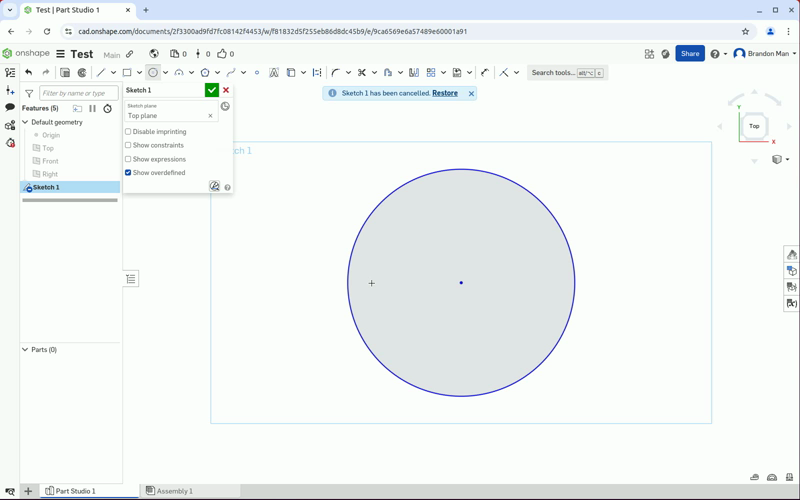
click(371, 282)
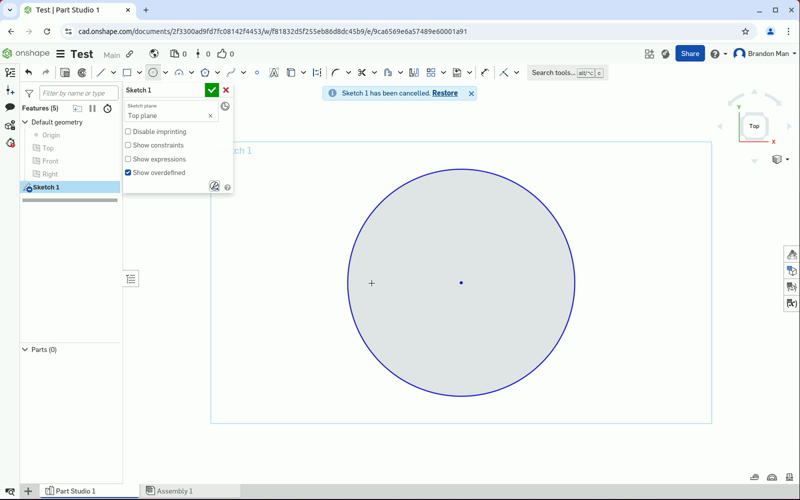
key_up(shift)
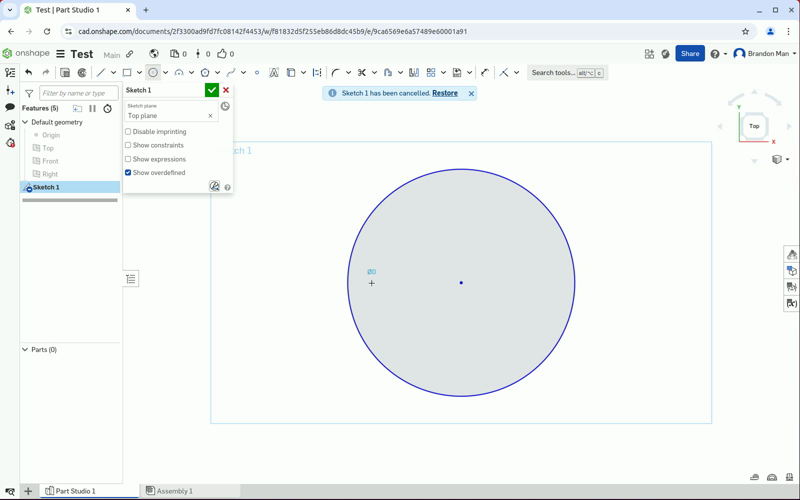
mouse_move(383, 282)
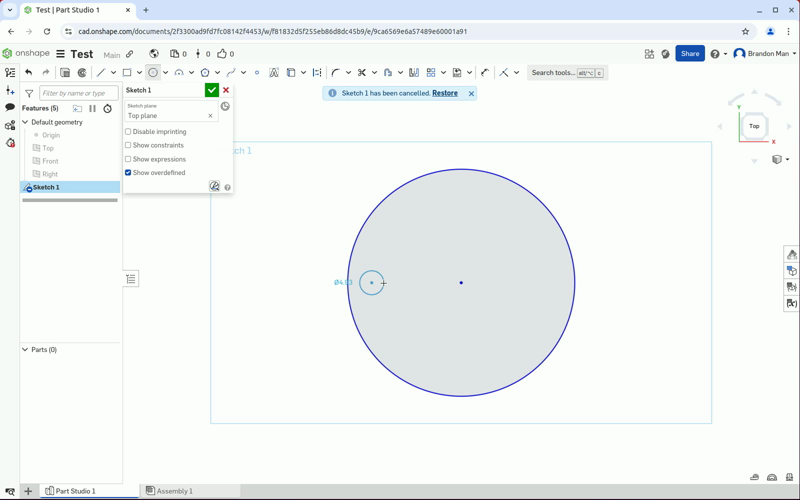
click(383, 282)
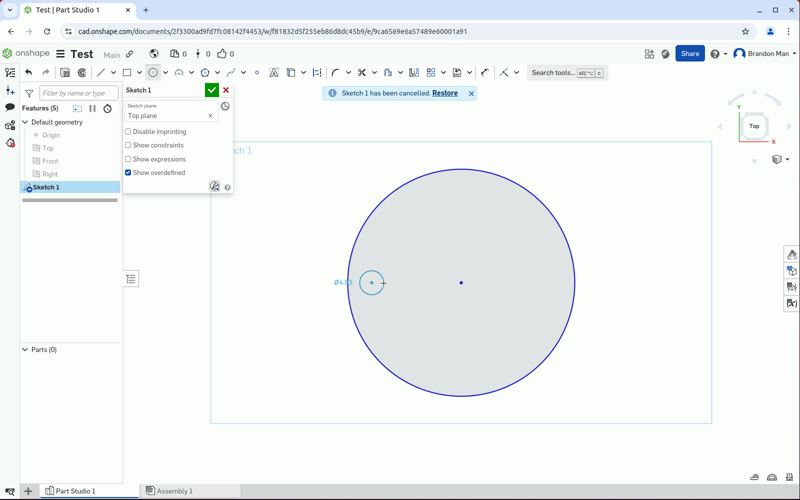
key(esc)
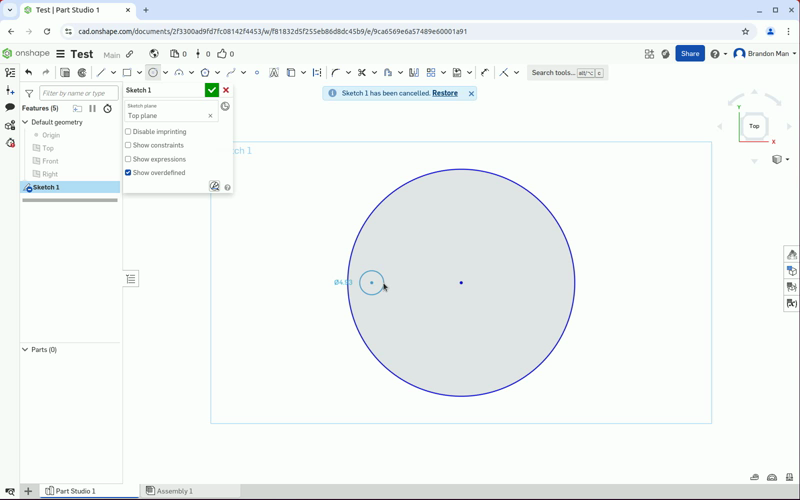
key(c)
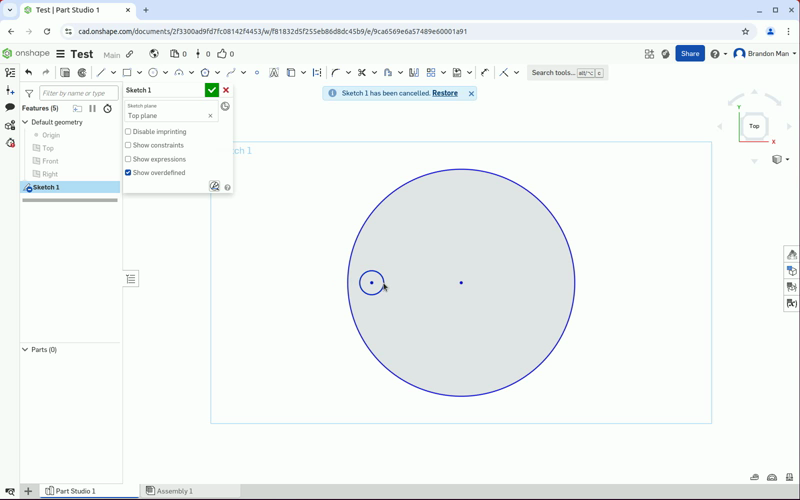
key_down(shift)
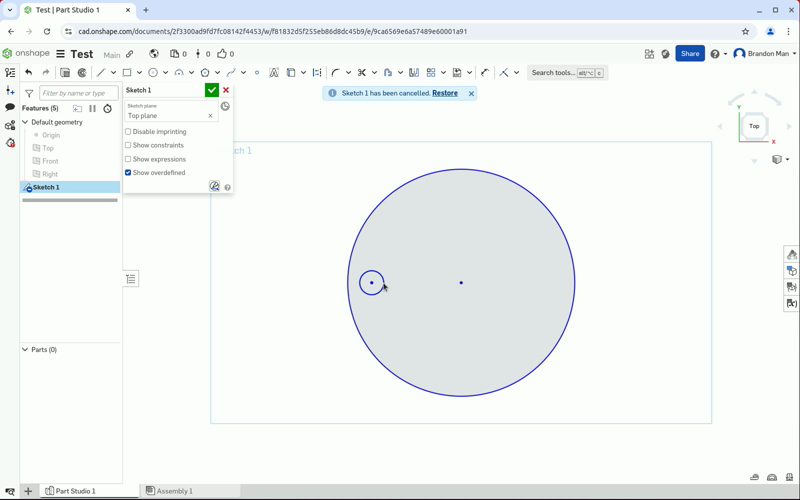
mouse_move(461, 282)
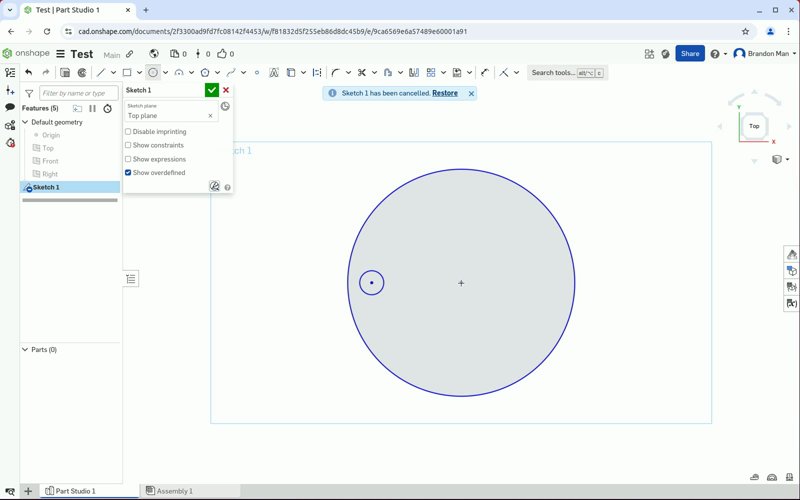
click(461, 282)
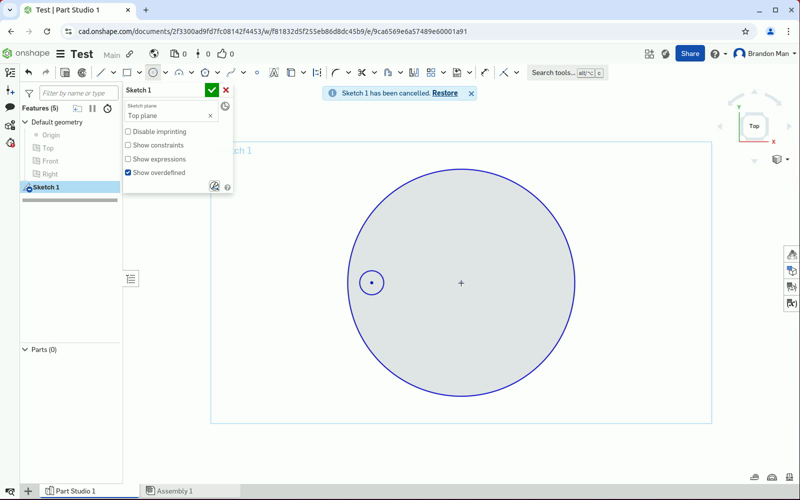
key_up(shift)
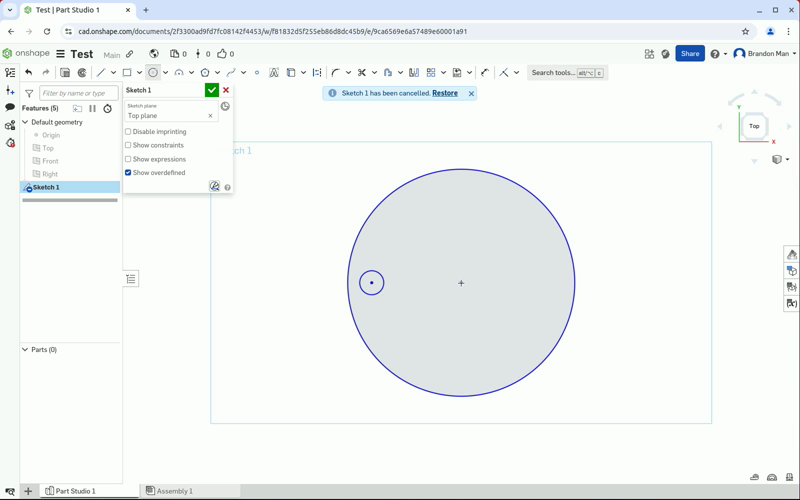
mouse_move(517, 282)
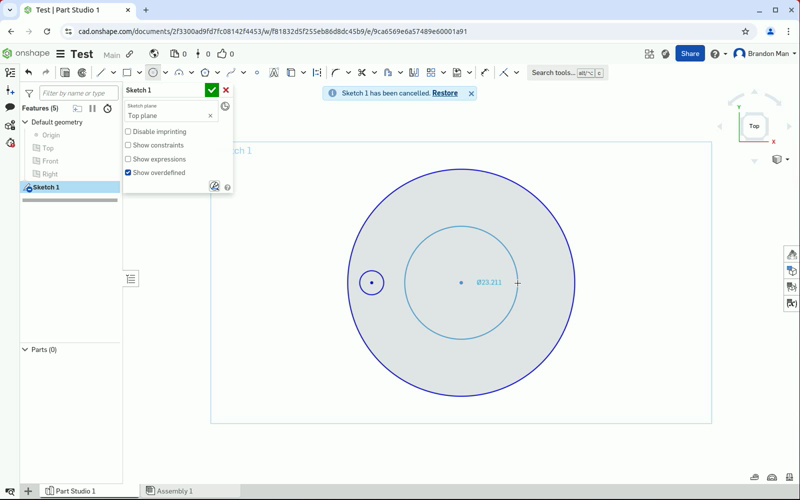
click(517, 282)
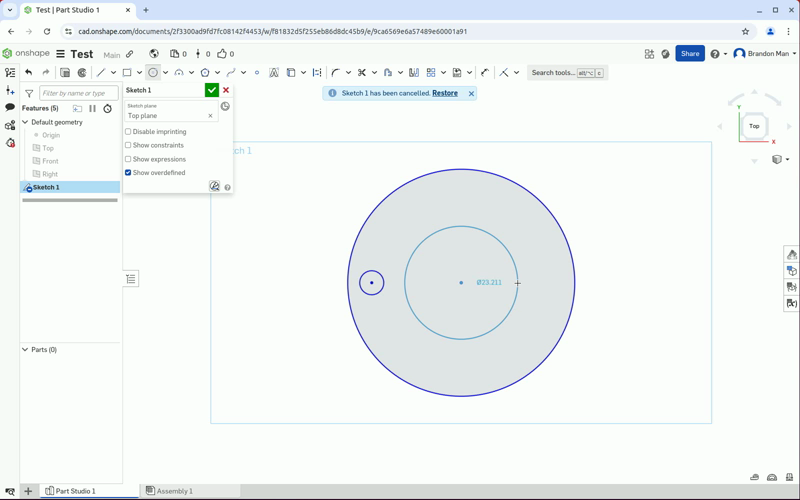
key(esc)
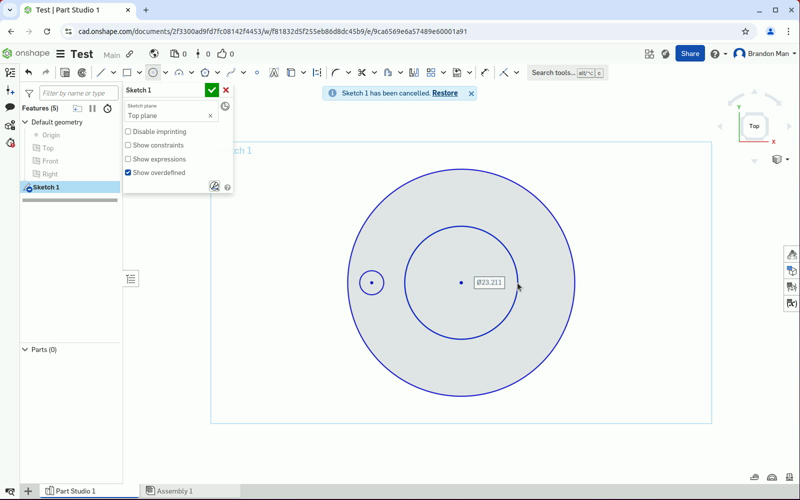
key(c)
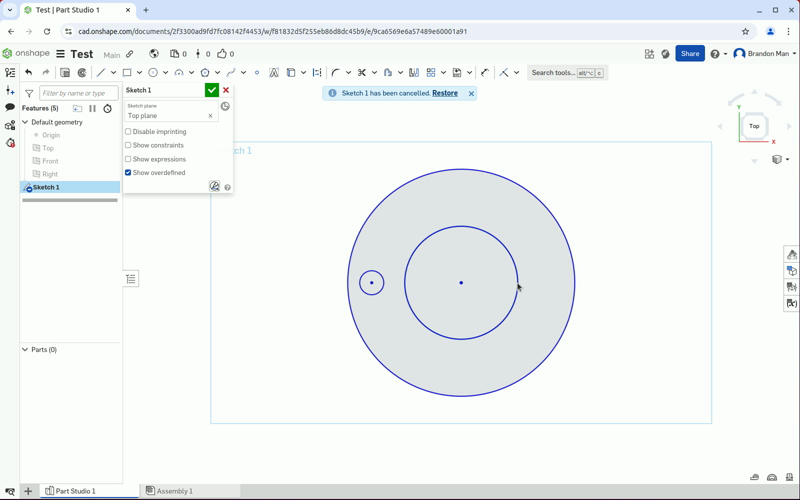
key_down(shift)
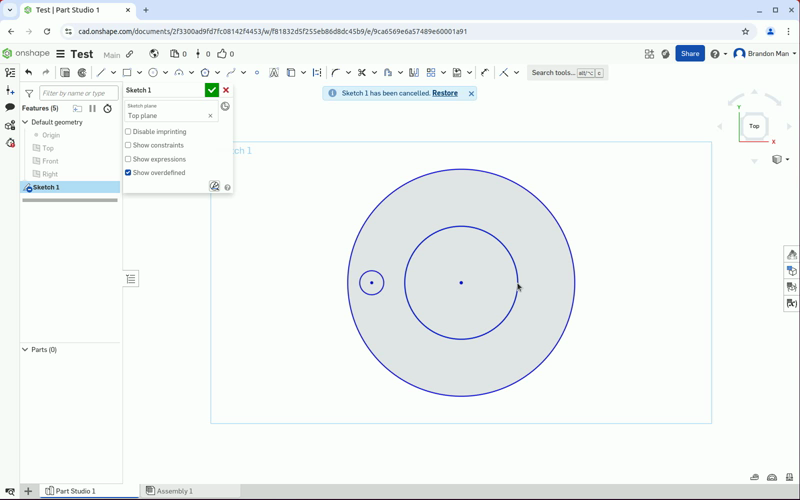
mouse_move(461, 372)
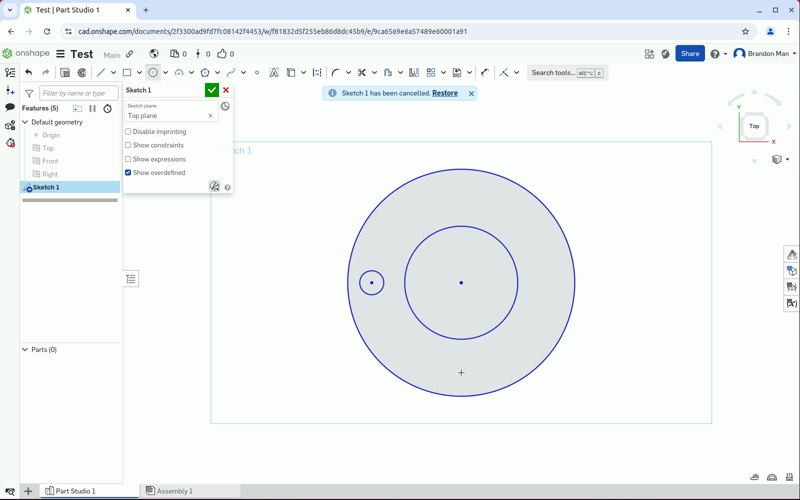
click(461, 372)
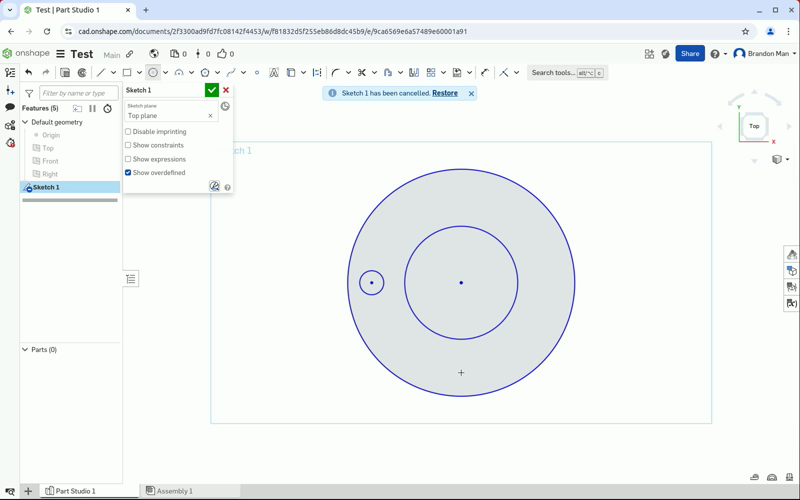
key_up(shift)
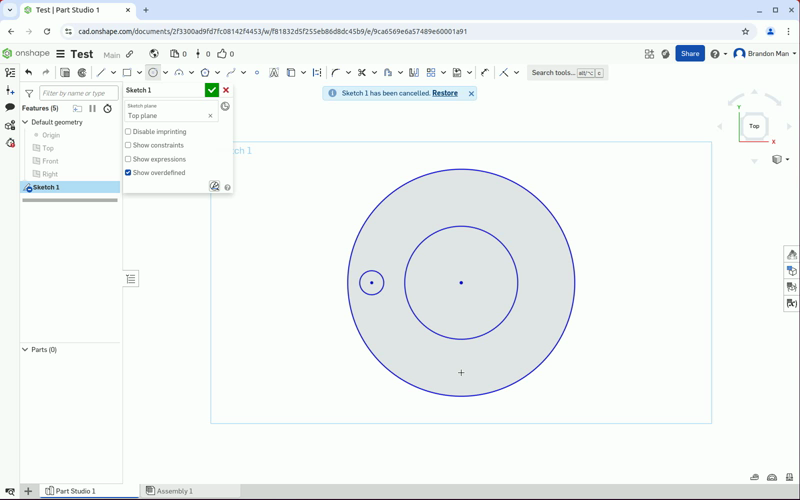
mouse_move(473, 372)
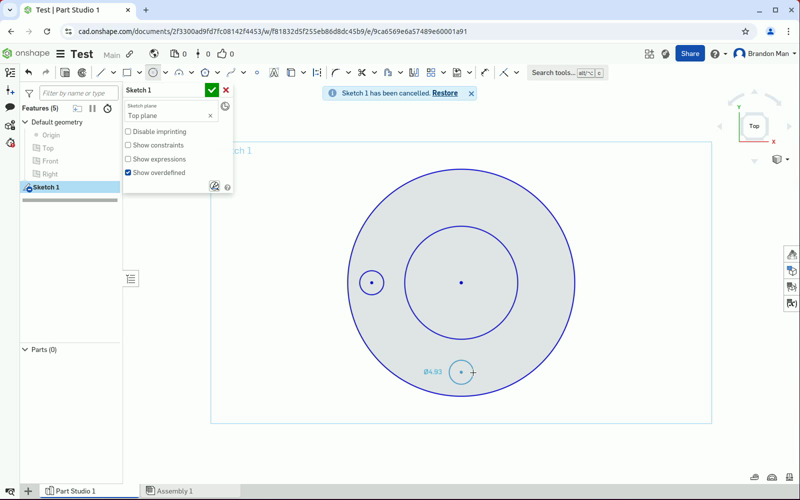
click(473, 372)
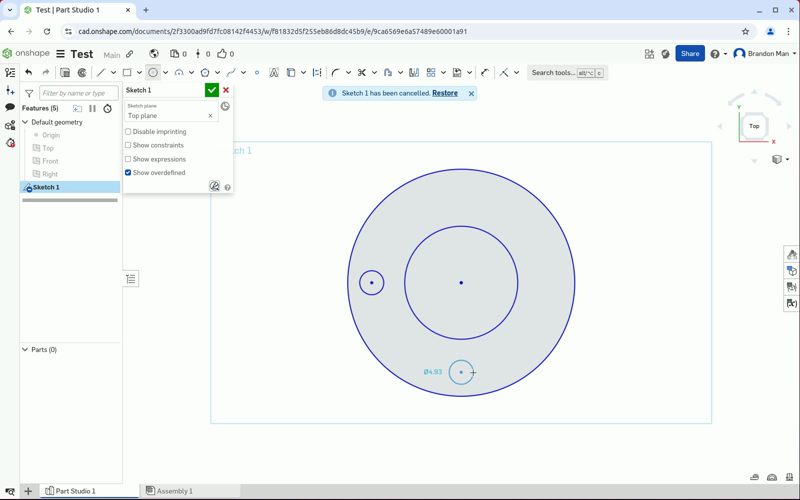
key(esc)
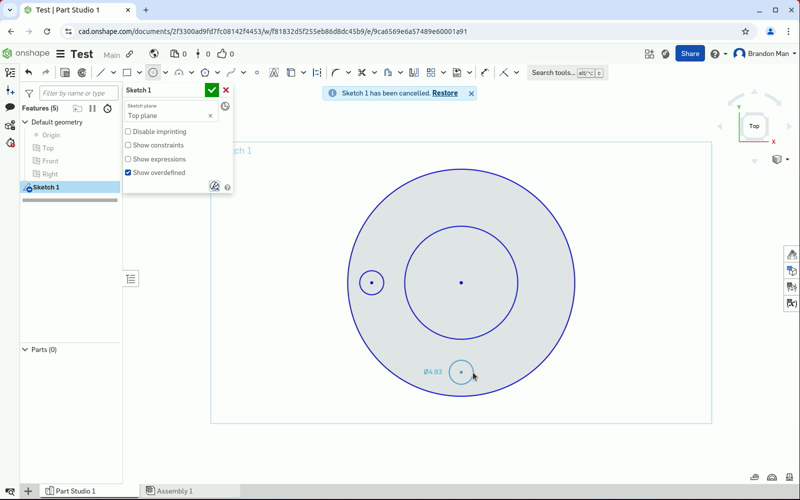
key(c)
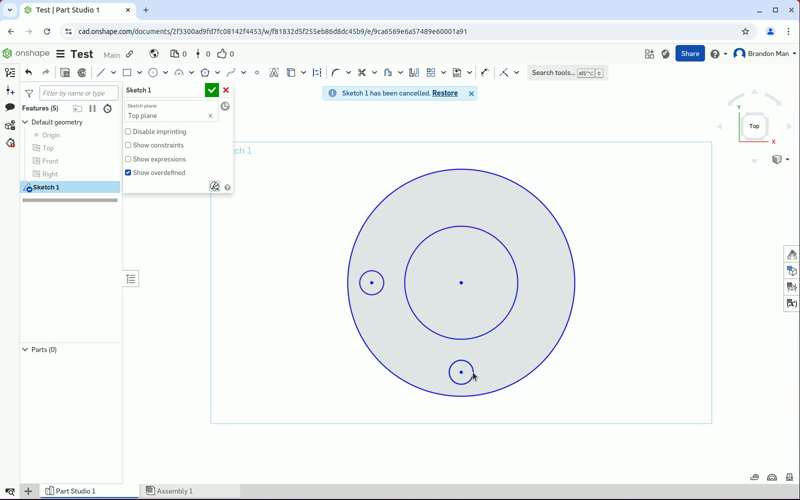
key_down(shift)
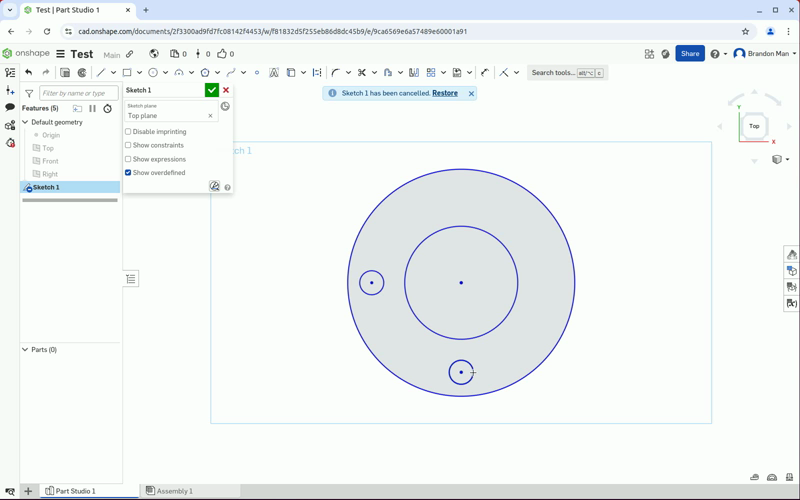
mouse_move(461, 193)
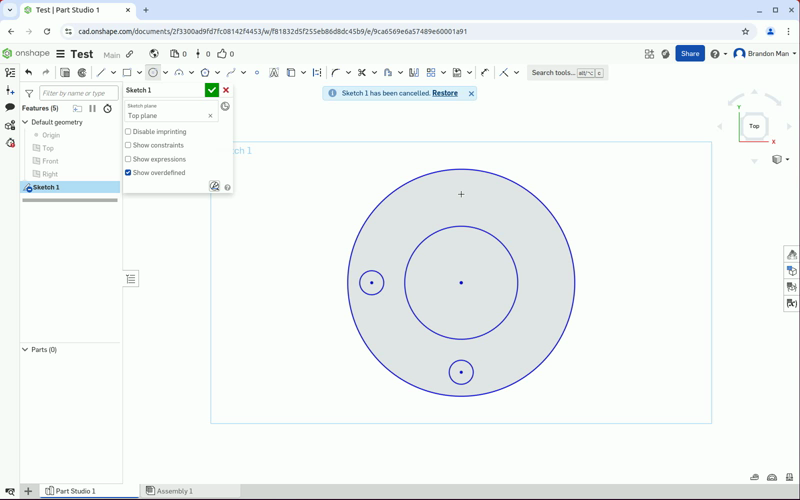
click(461, 193)
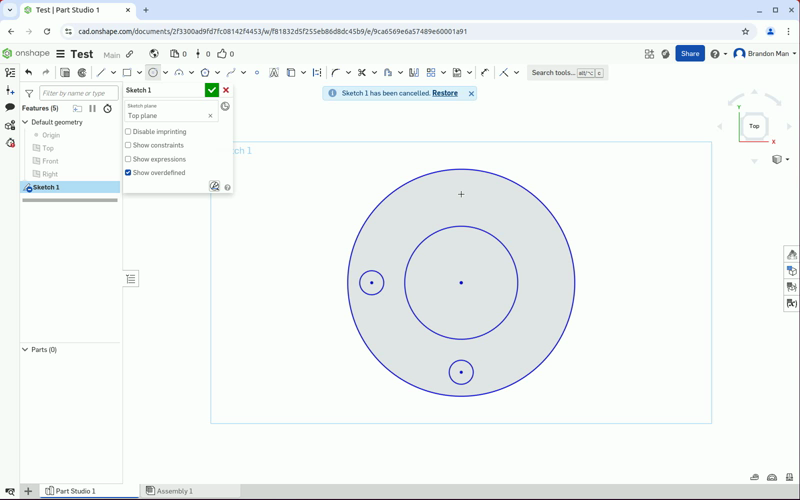
key_up(shift)
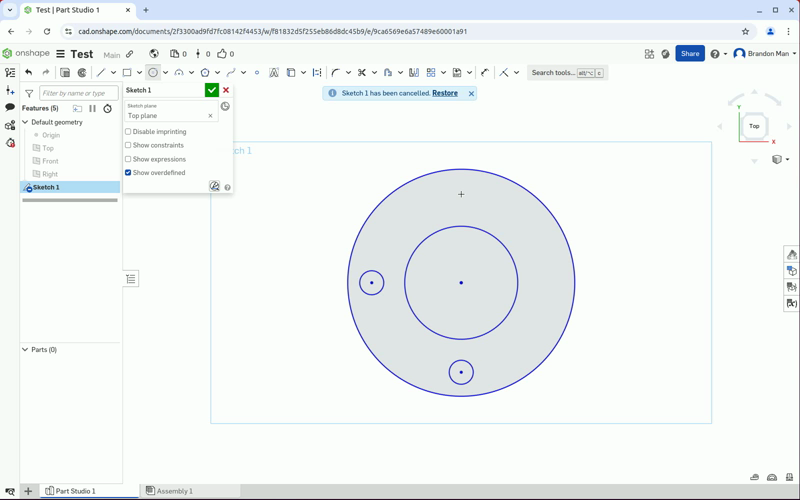
mouse_move(473, 193)
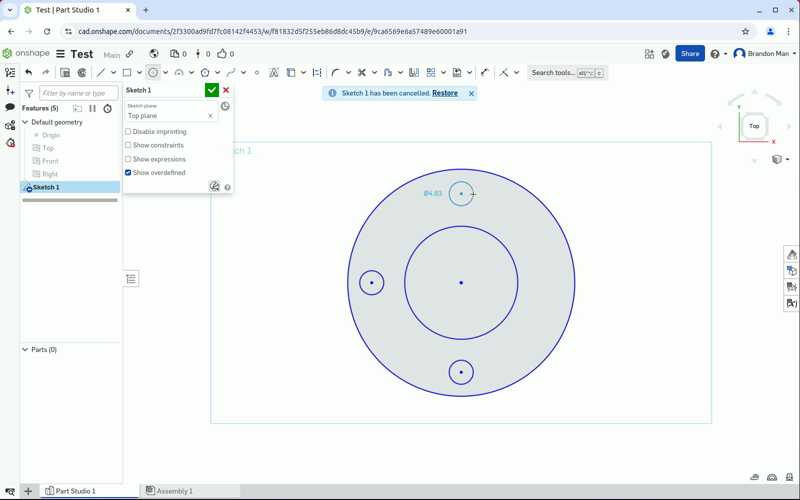
click(473, 193)
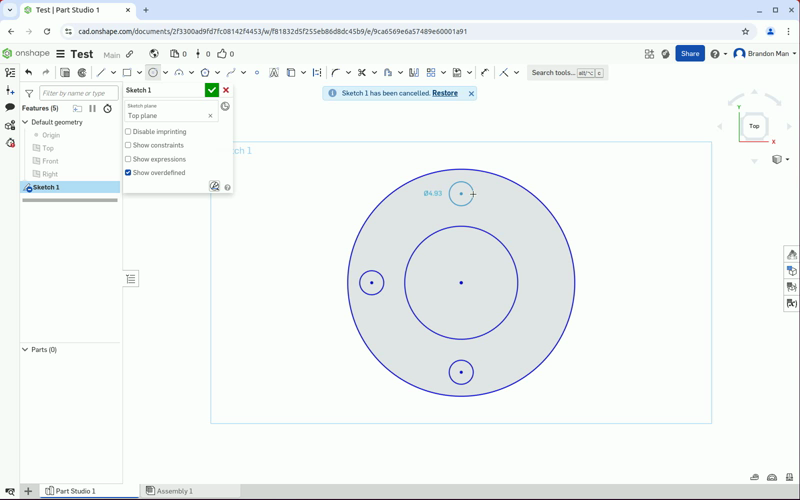
key(esc)
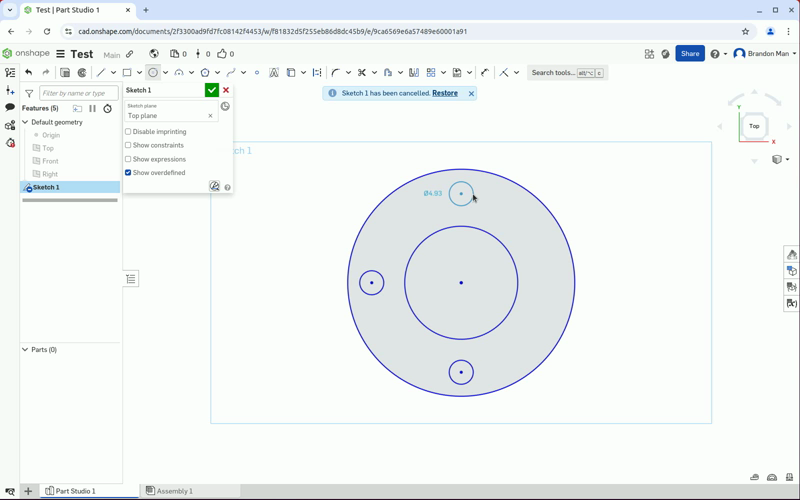
key(c)
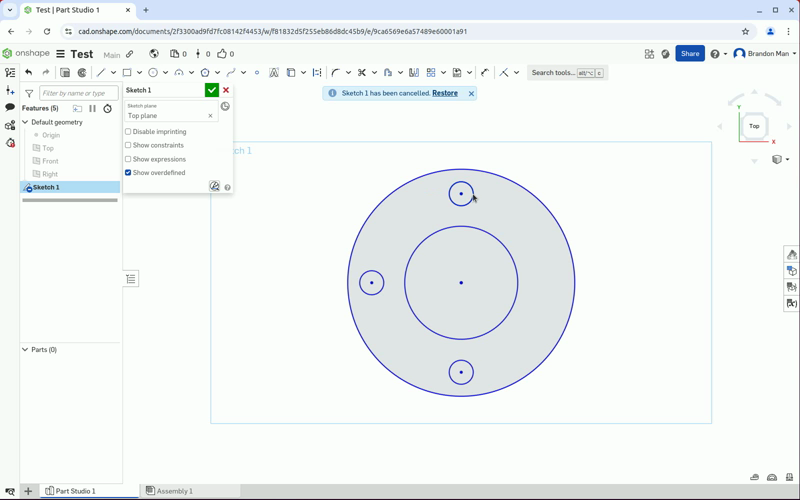
key_down(shift)
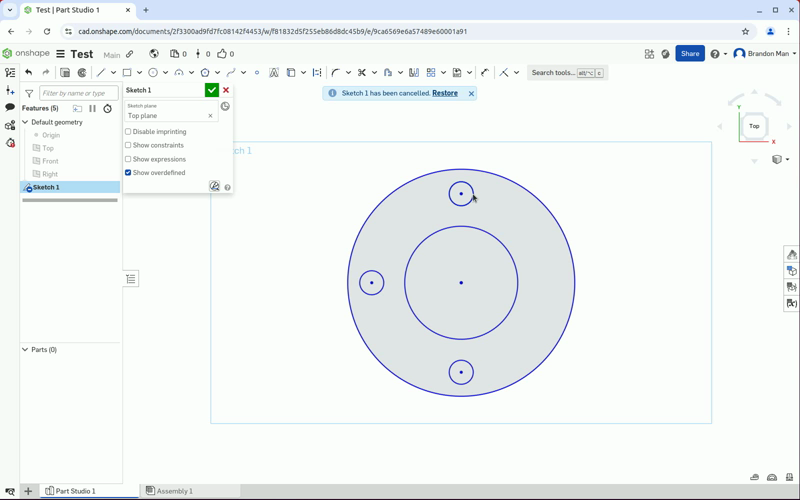
mouse_move(550, 282)
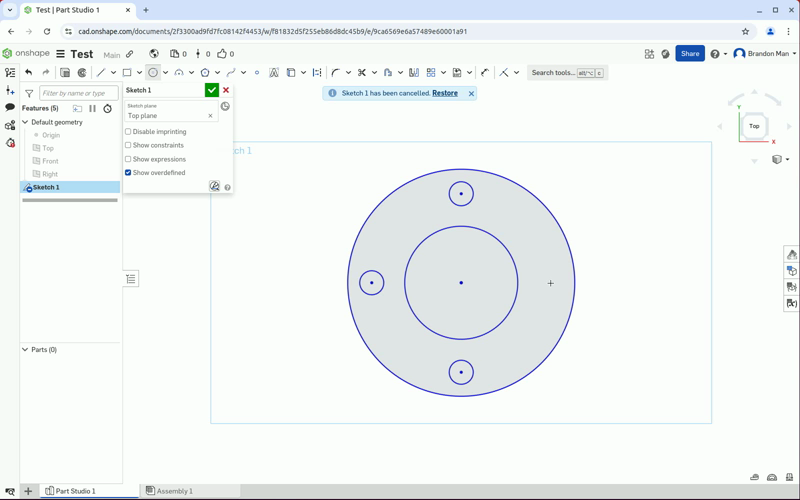
click(550, 282)
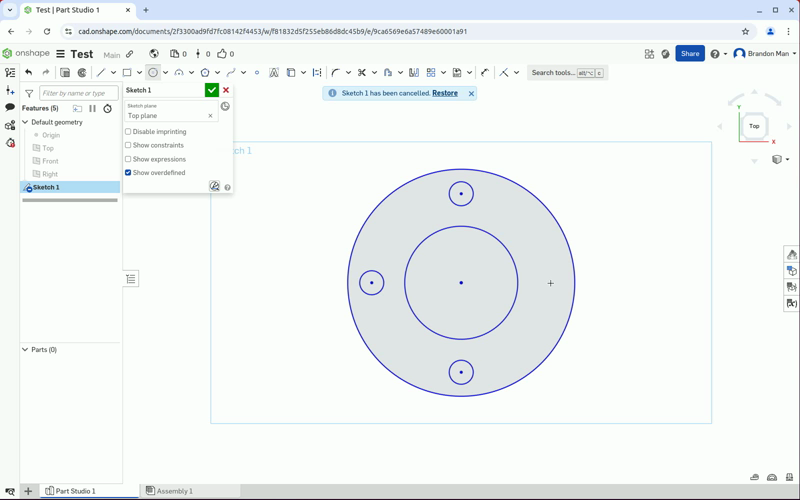
key_up(shift)
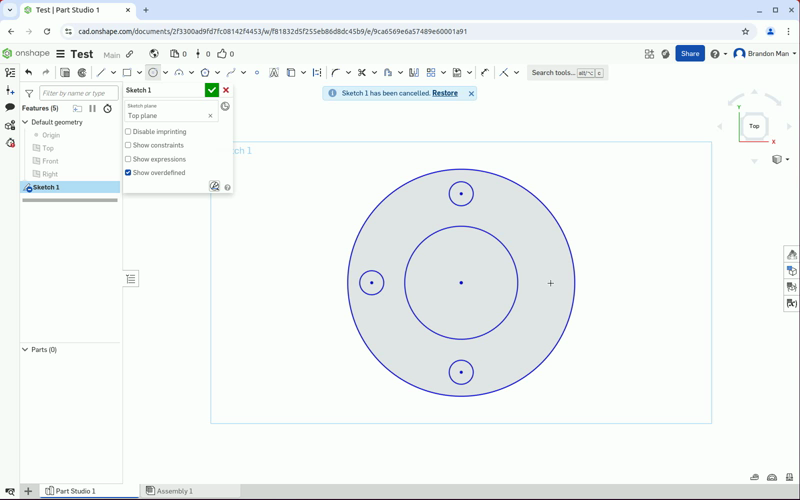
mouse_move(562, 282)
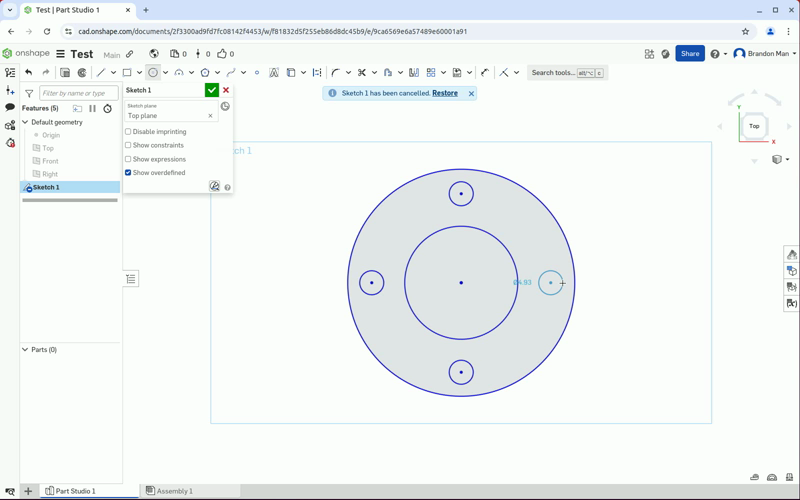
click(562, 282)
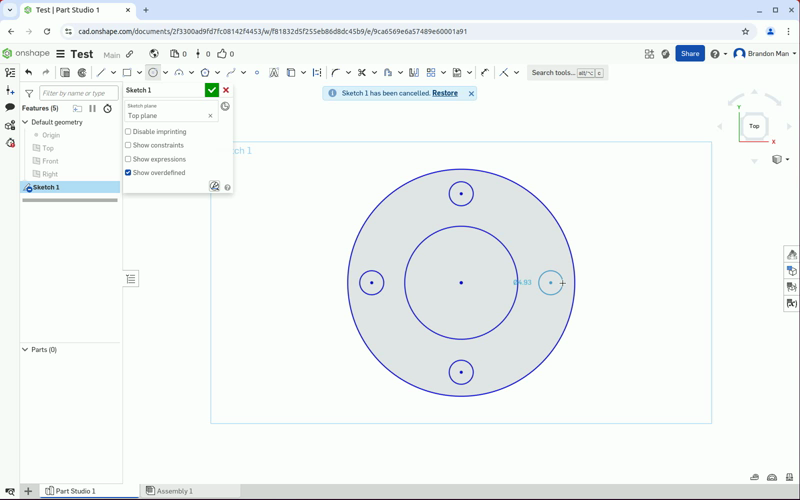
key(esc)
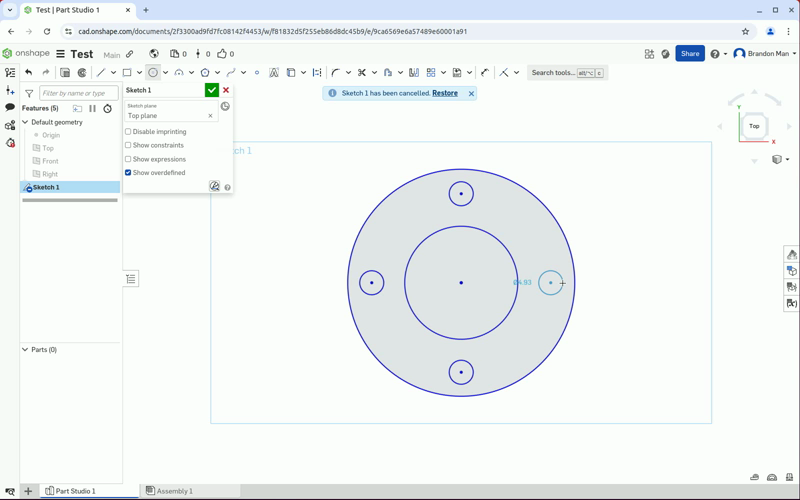
mouse_move(536, 245)
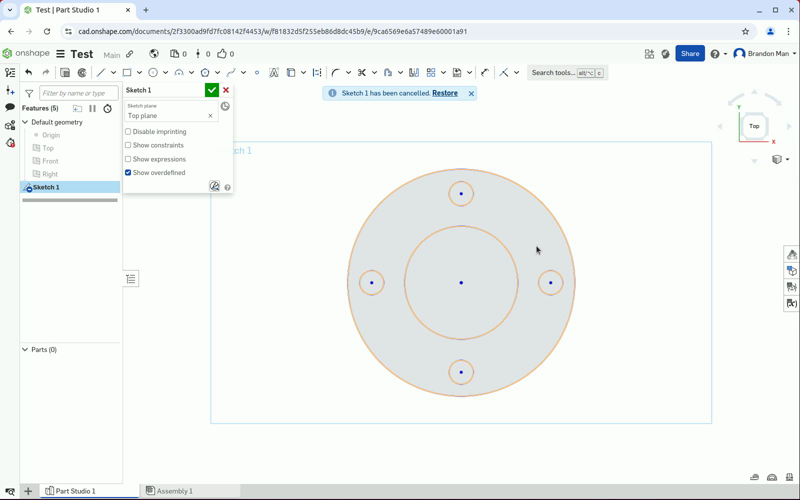
click(536, 245)
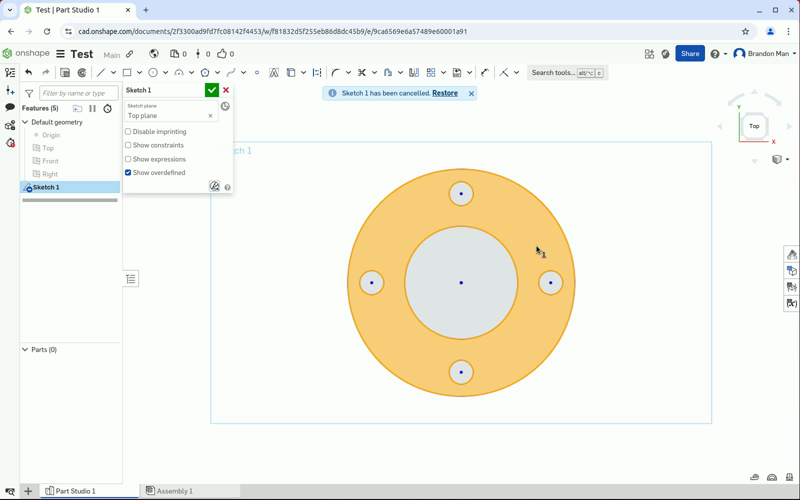
mouse_move(73, 352)
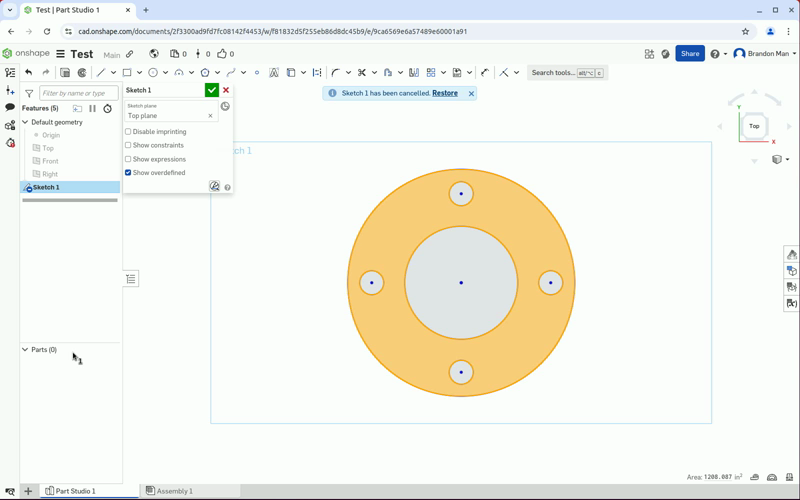
key(shift+y)
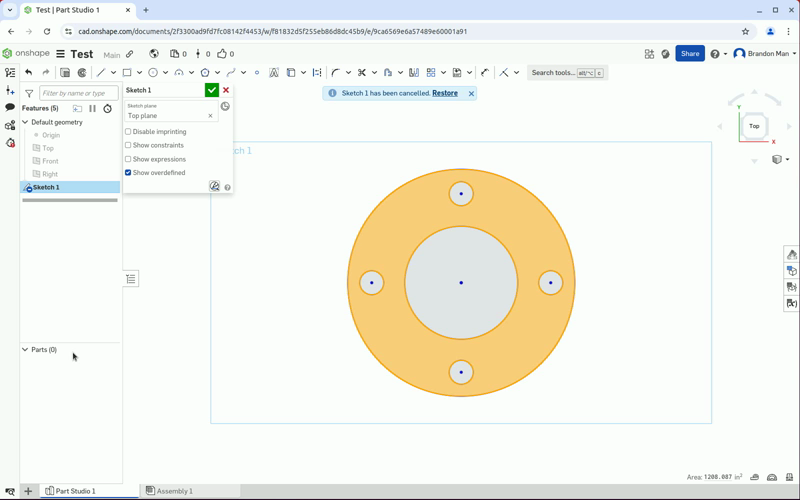
key(shift+e)
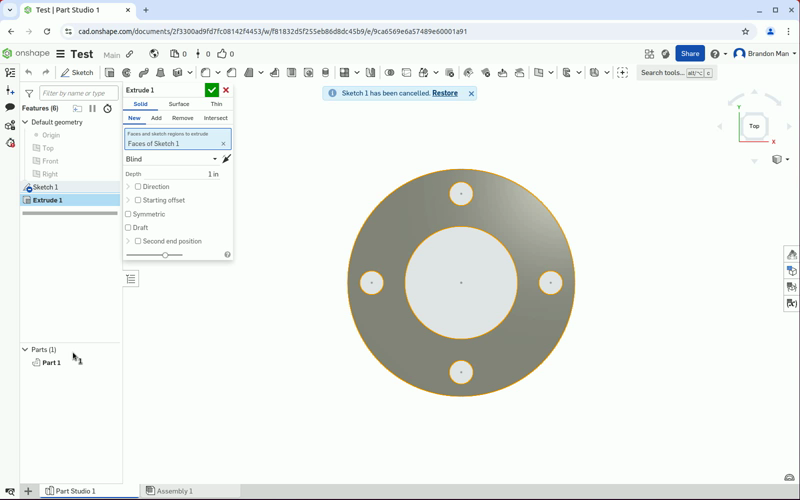
mouse_move(143, 106)
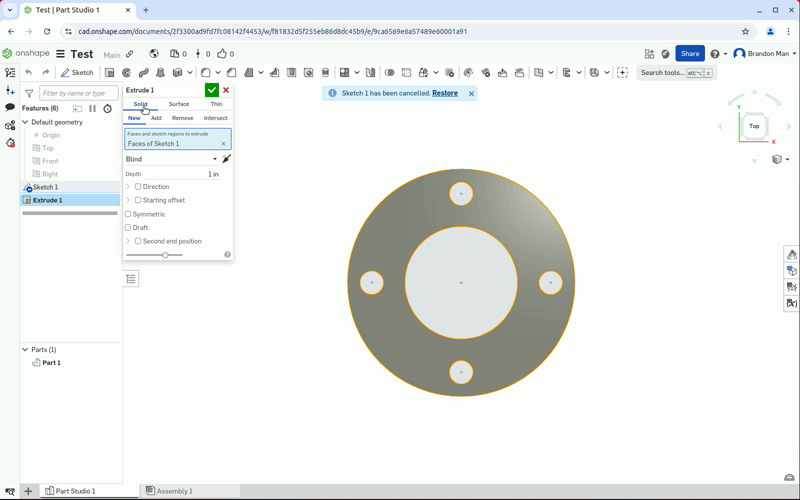
click(143, 106)
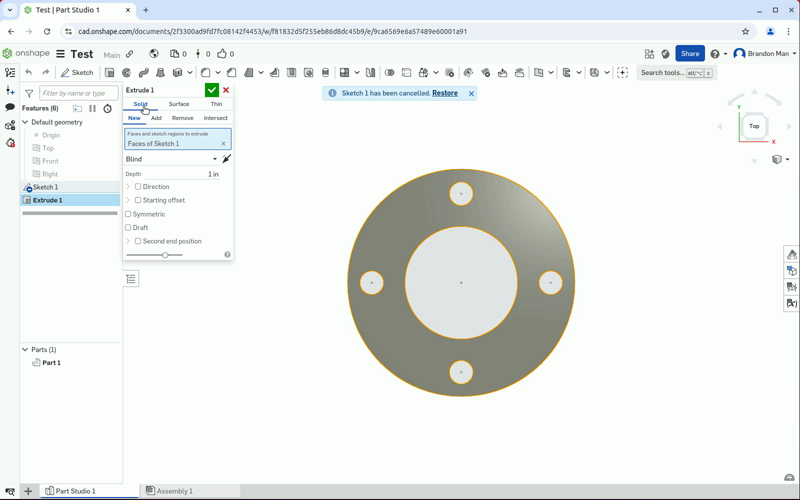
mouse_move(137, 120)
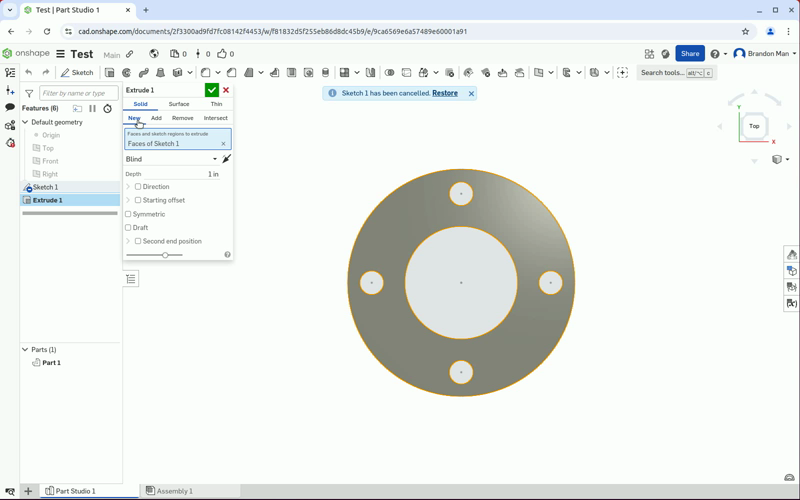
click(137, 120)
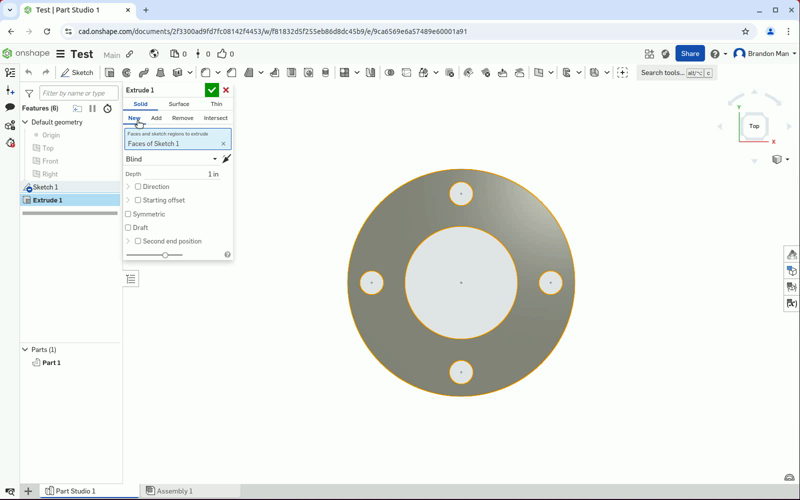
key(tab, 4)
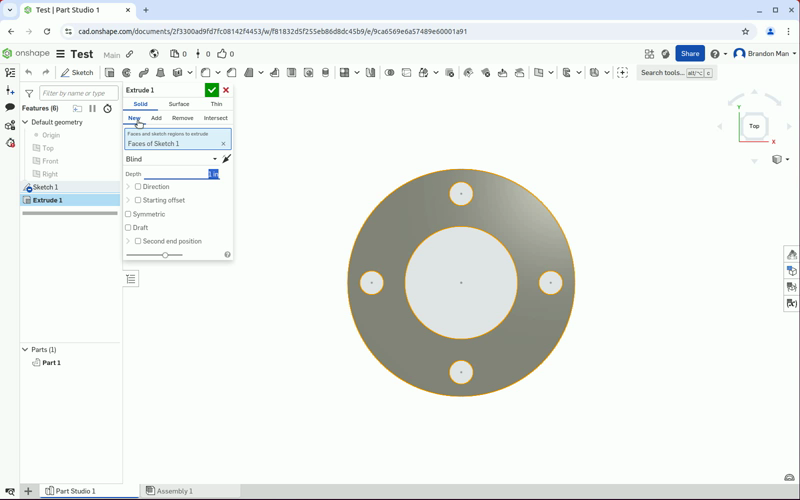
text(9.147)
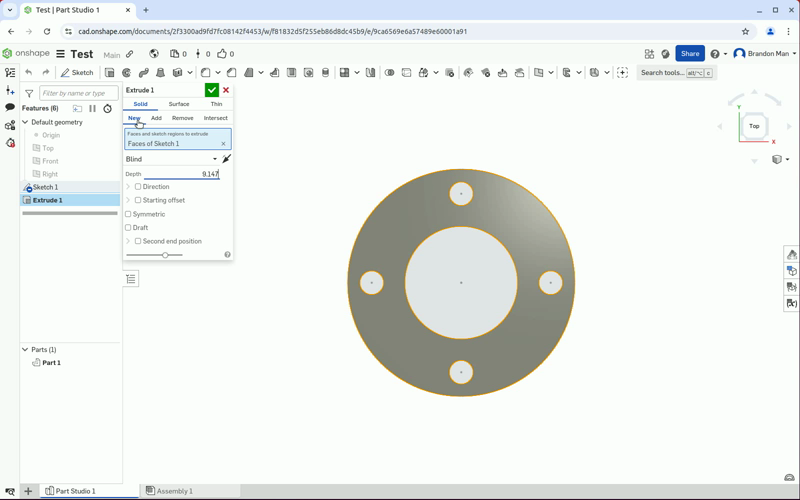
key(enter)
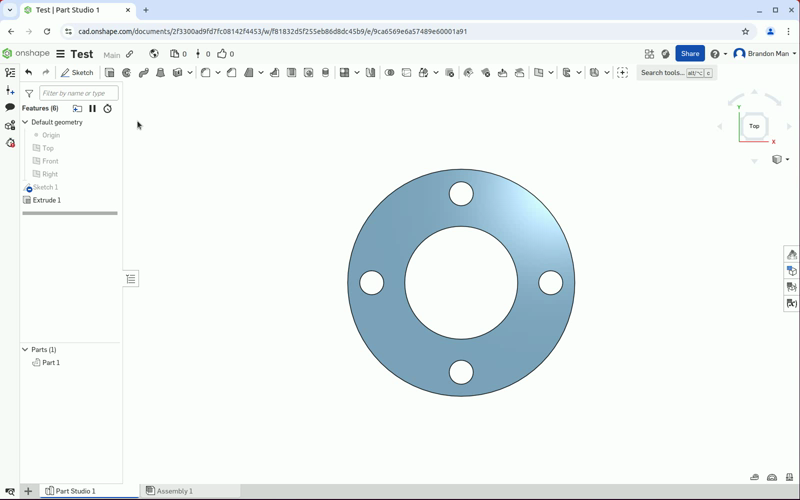
key(shift+h)
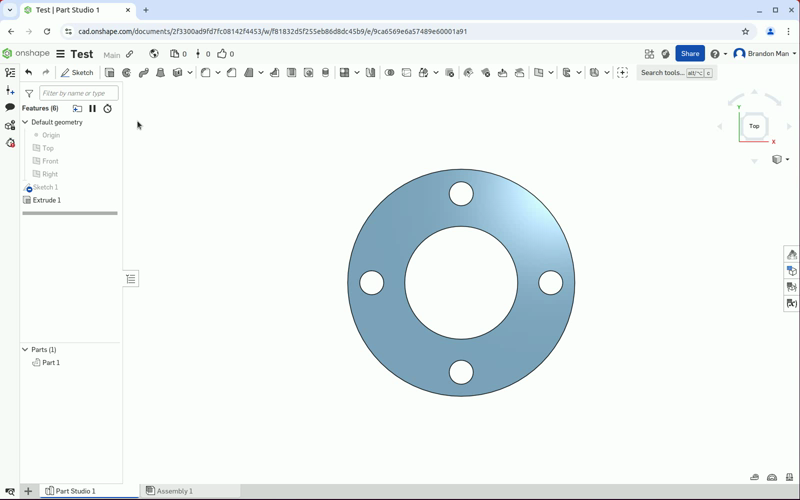
key(shift+h)
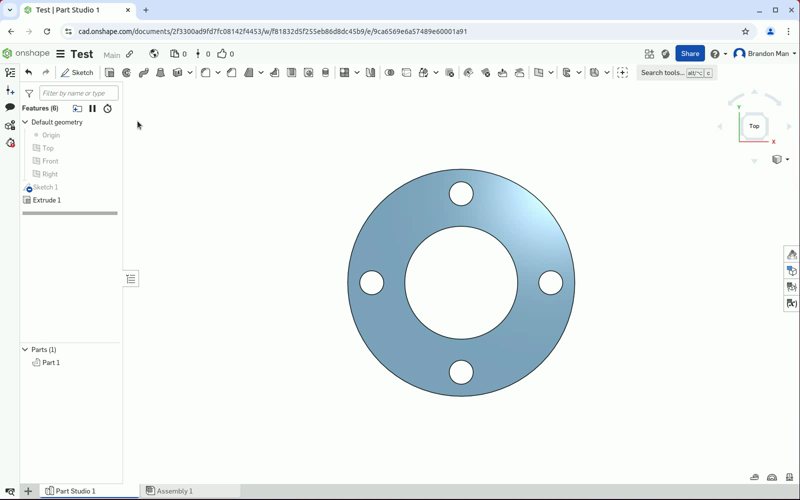
mouse_move(73, 189)
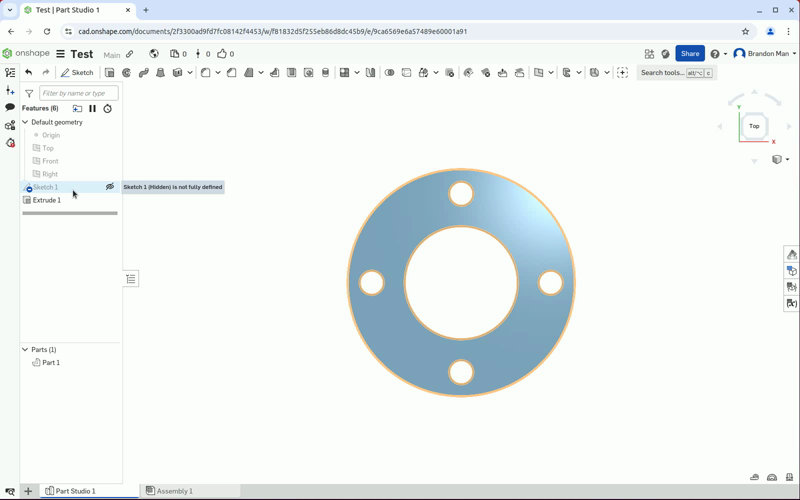
click(73, 189)
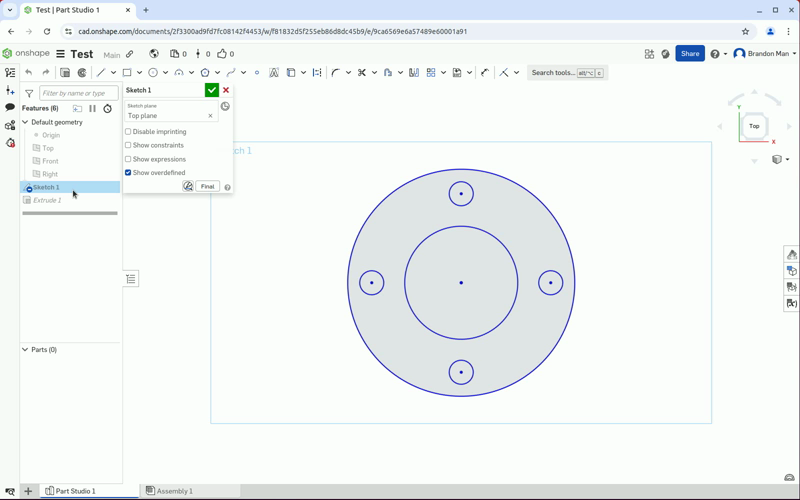
mouse_move(229, 92)
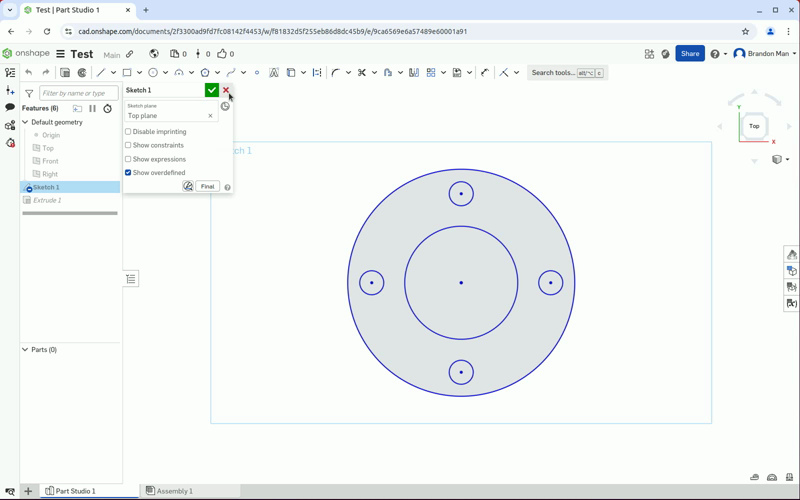
click(229, 92)
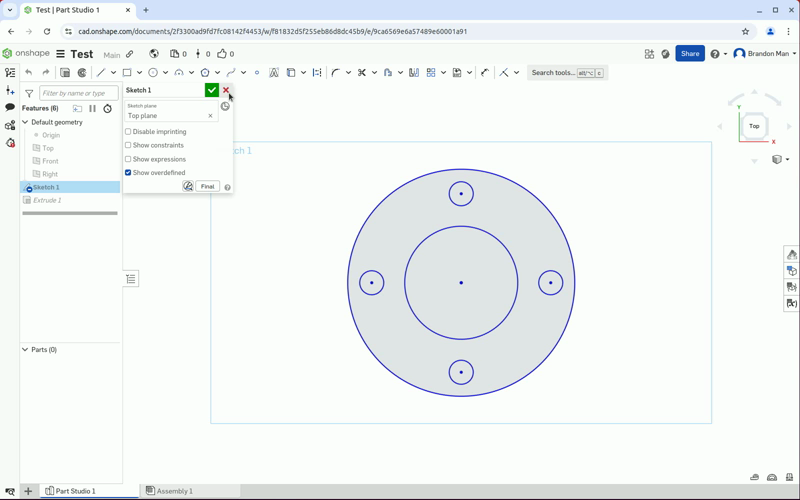
key(shift+s)
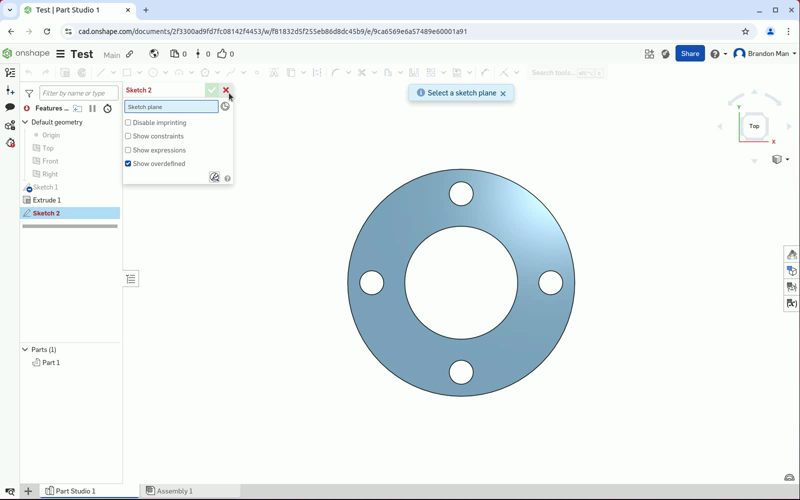
mouse_move(73, 150)
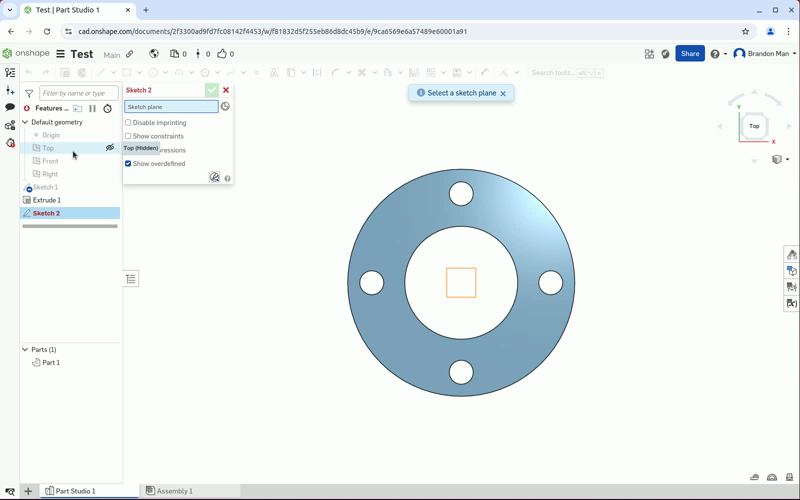
click(73, 150)
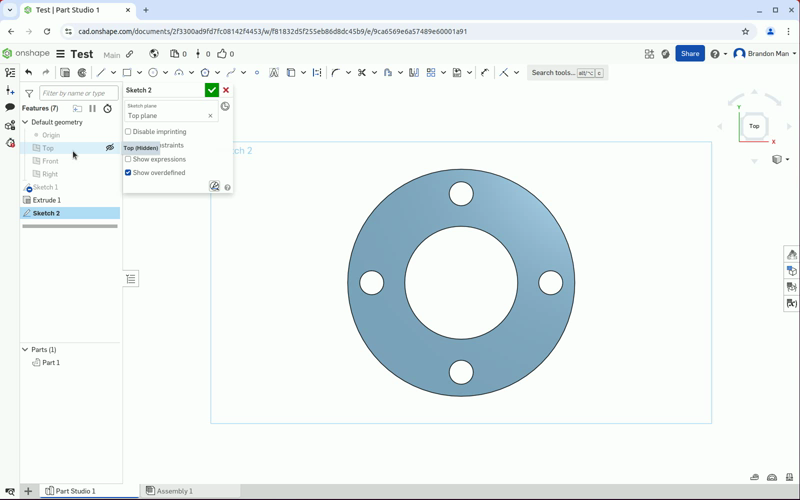
mouse_move(73, 352)
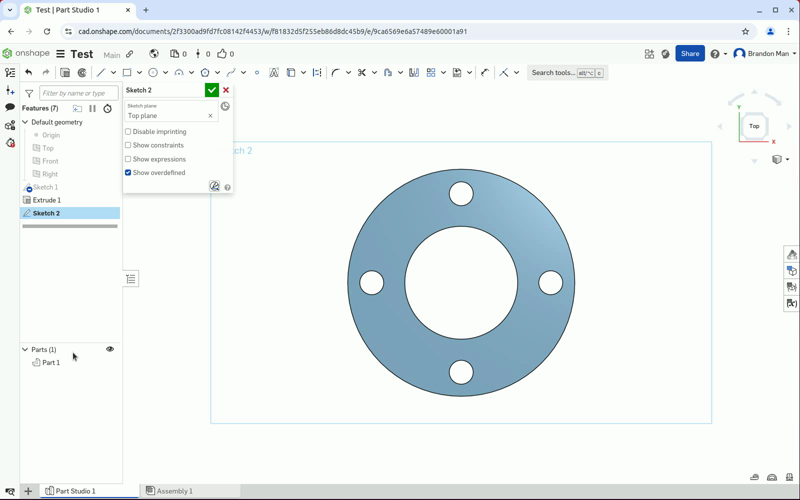
key(y)
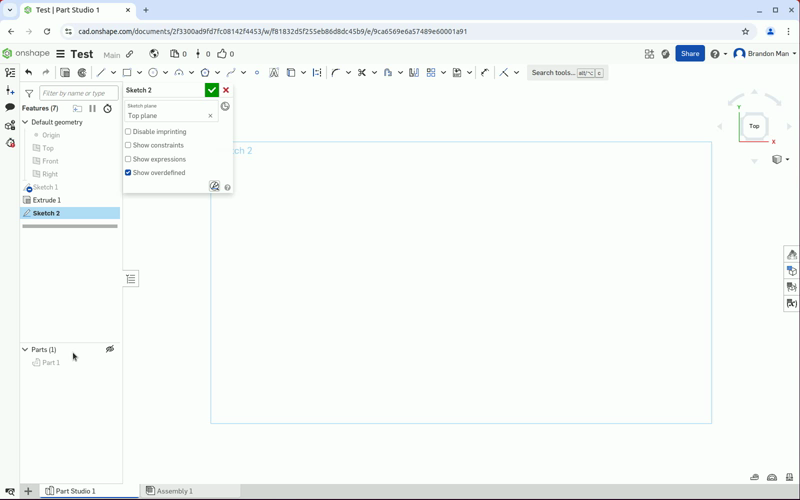
key(c)
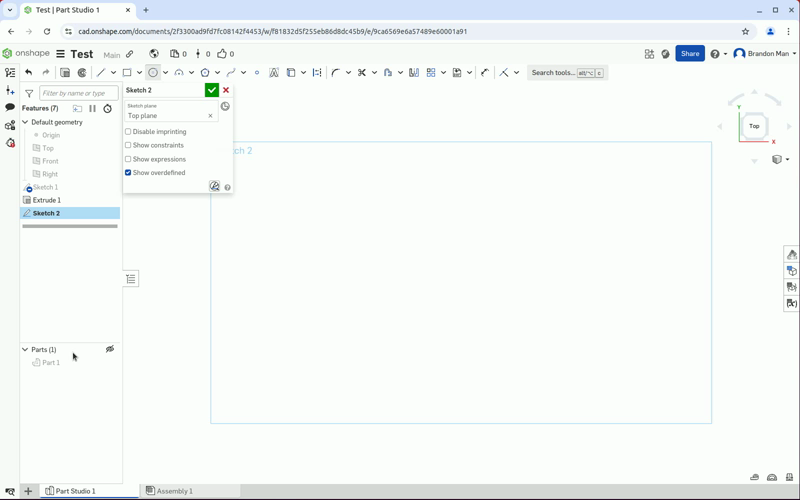
key_down(shift)
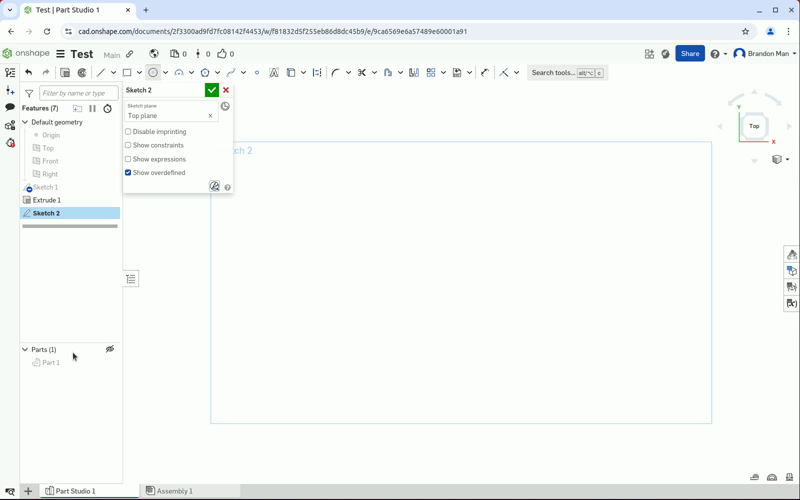
mouse_move(461, 282)
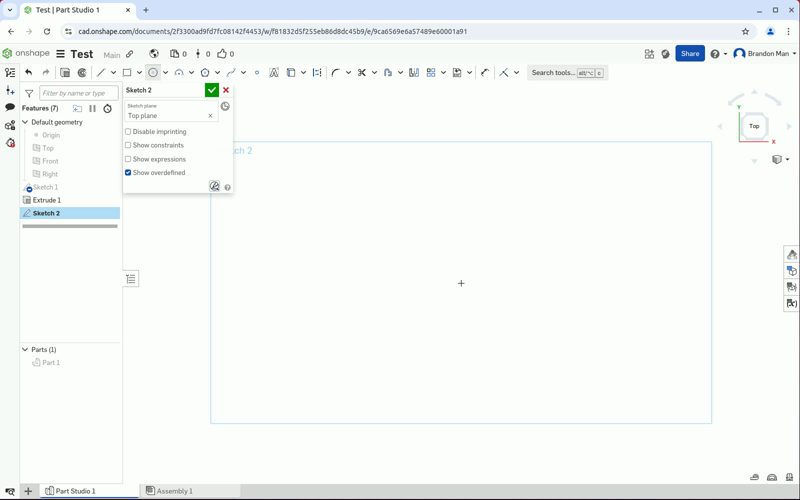
click(461, 282)
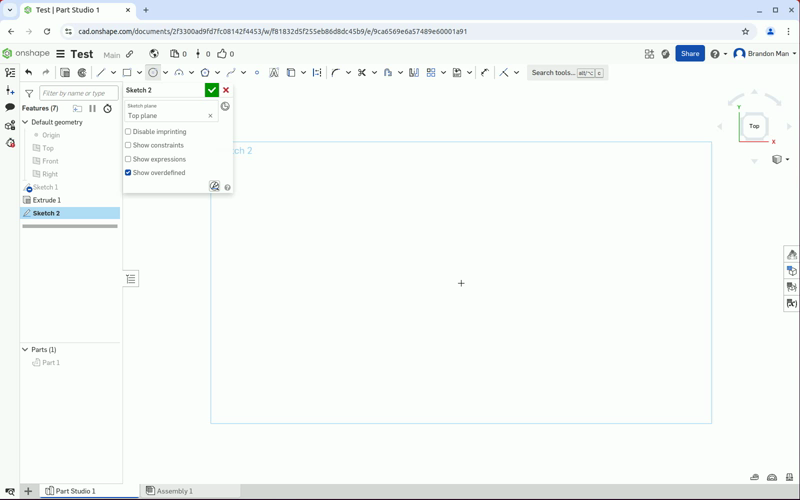
key_up(shift)
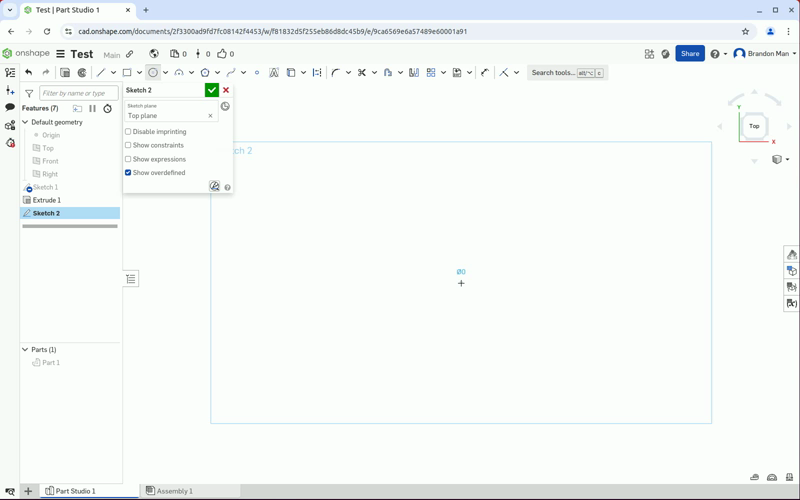
mouse_move(518, 282)
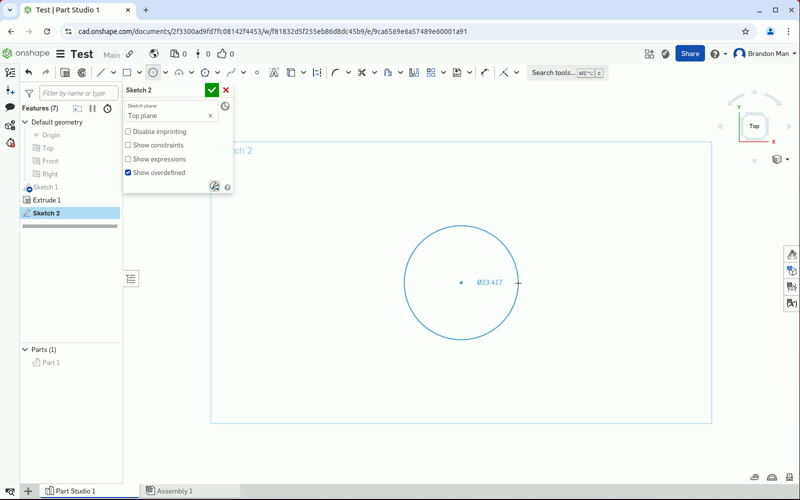
click(518, 282)
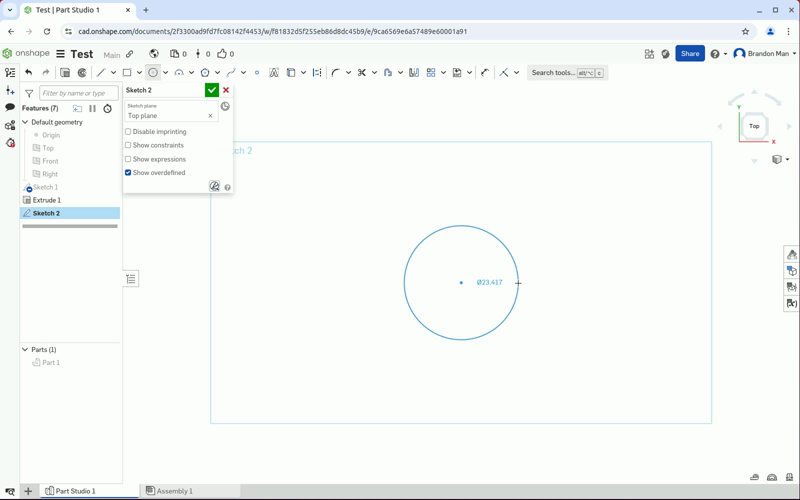
key(esc)
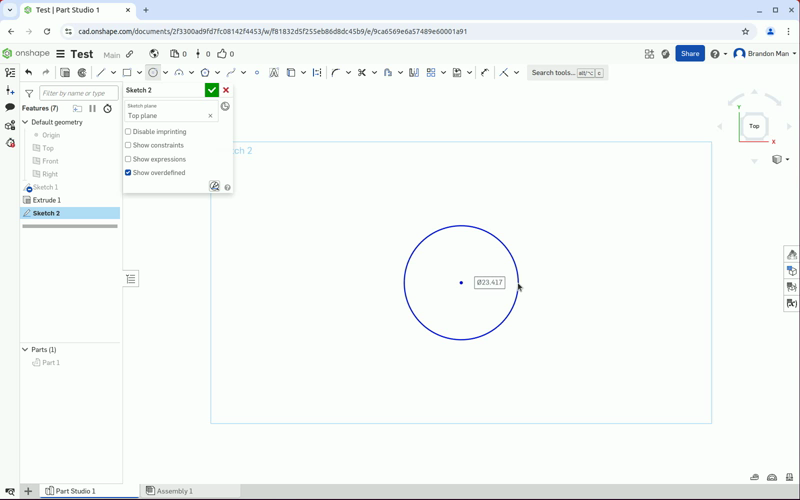
mouse_move(463, 301)
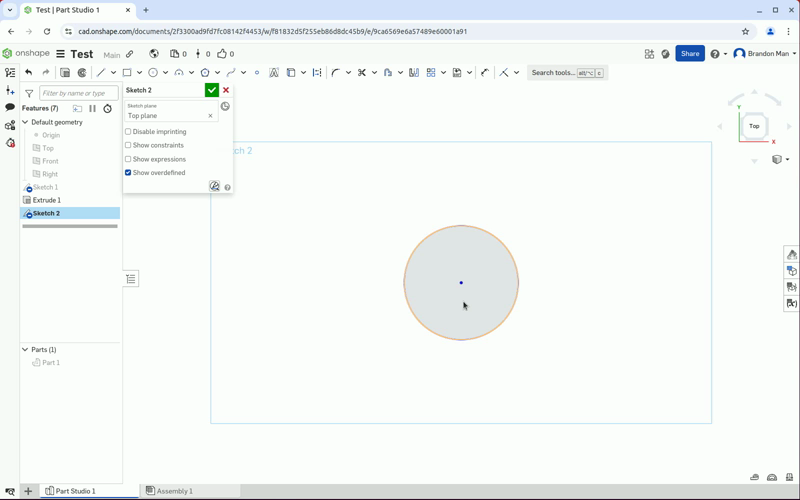
click(463, 301)
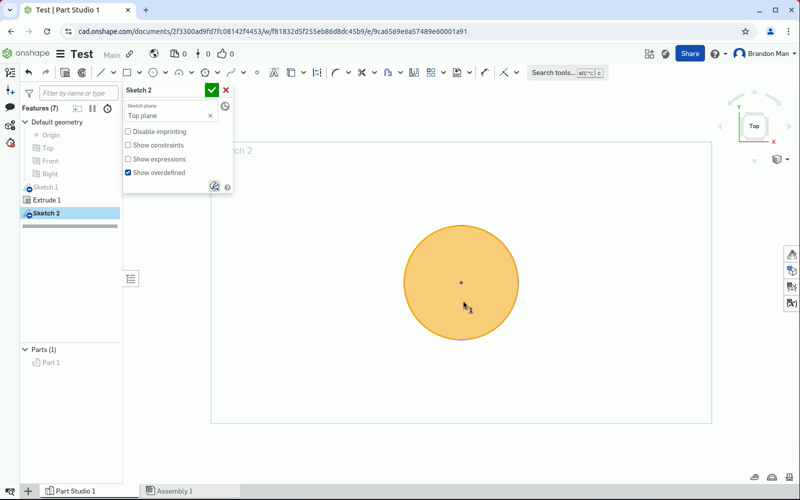
mouse_move(73, 352)
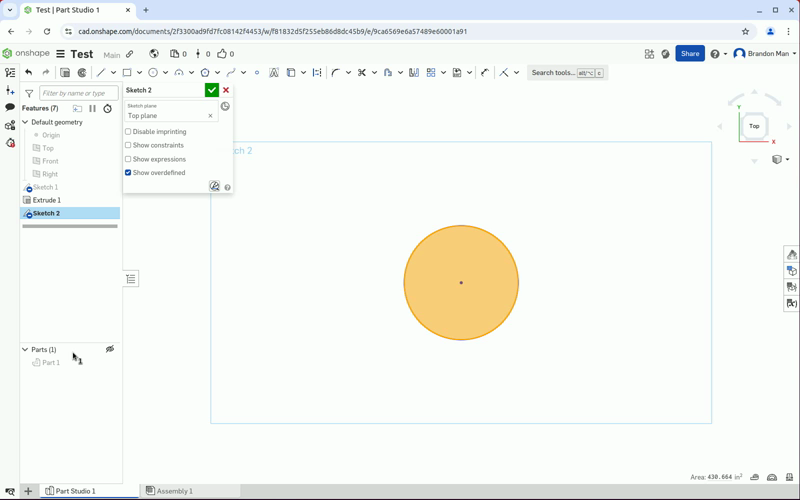
key(shift+y)
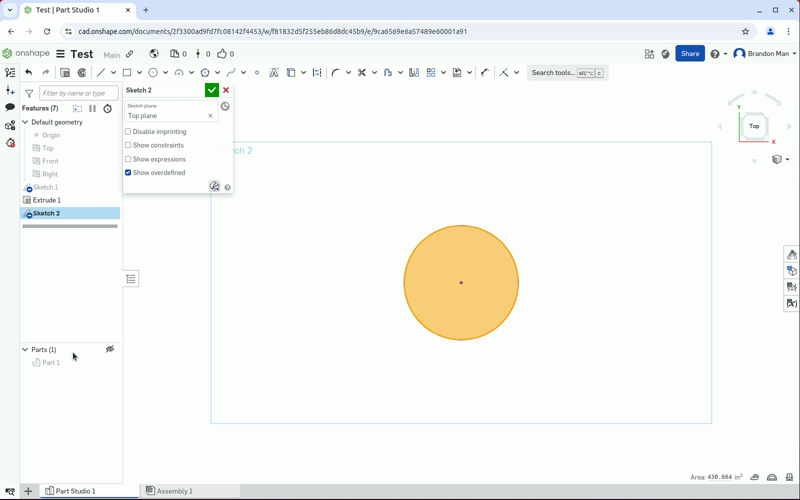
key(shift+e)
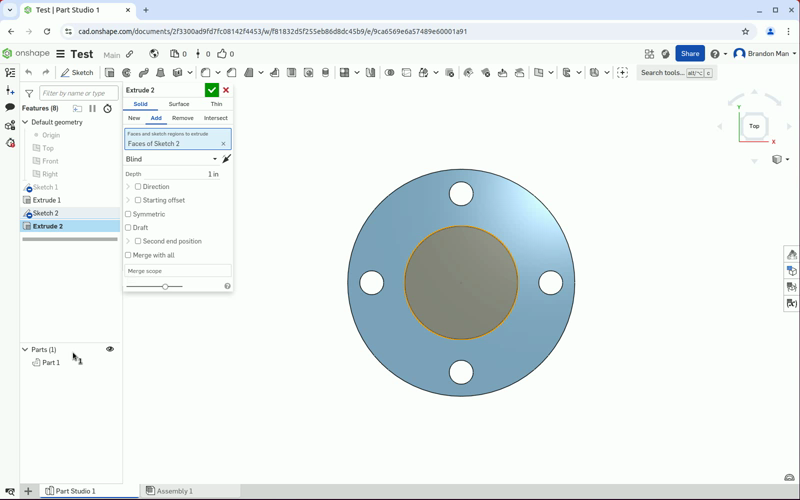
mouse_move(143, 106)
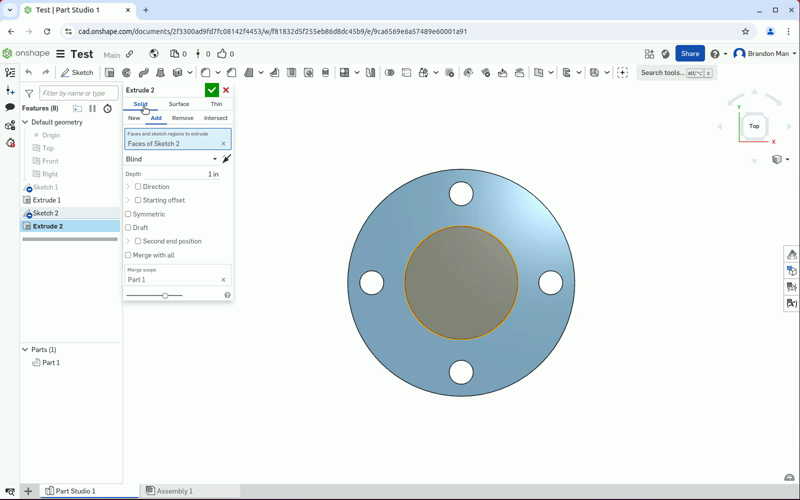
click(143, 106)
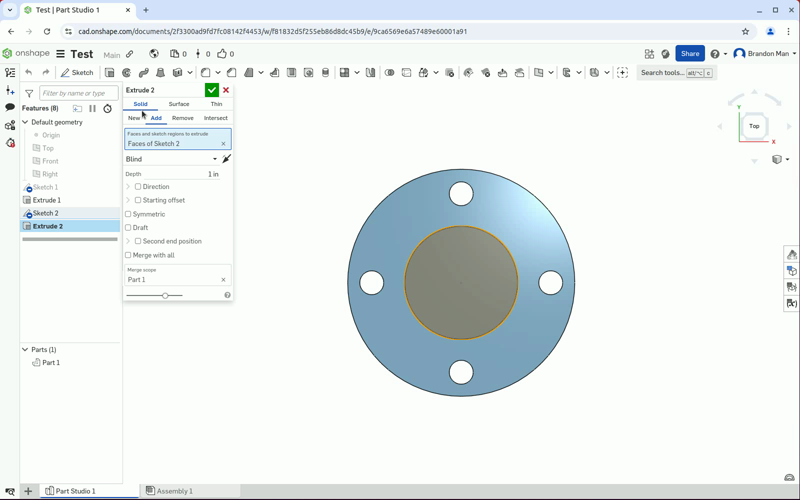
mouse_move(137, 120)
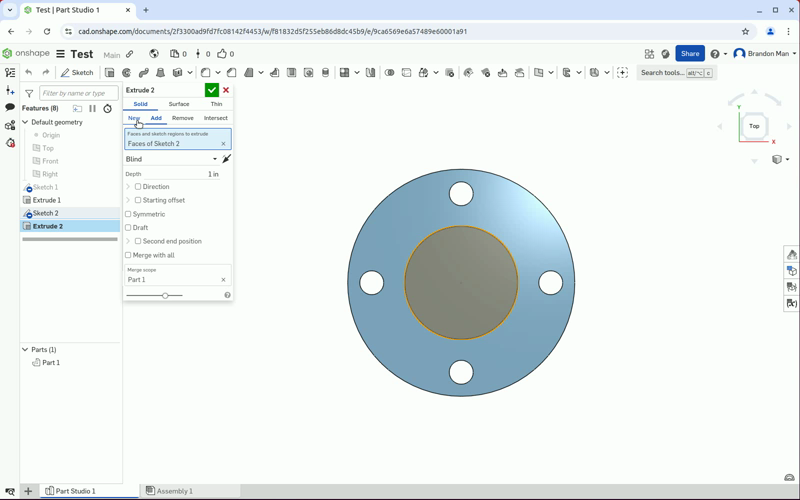
click(137, 120)
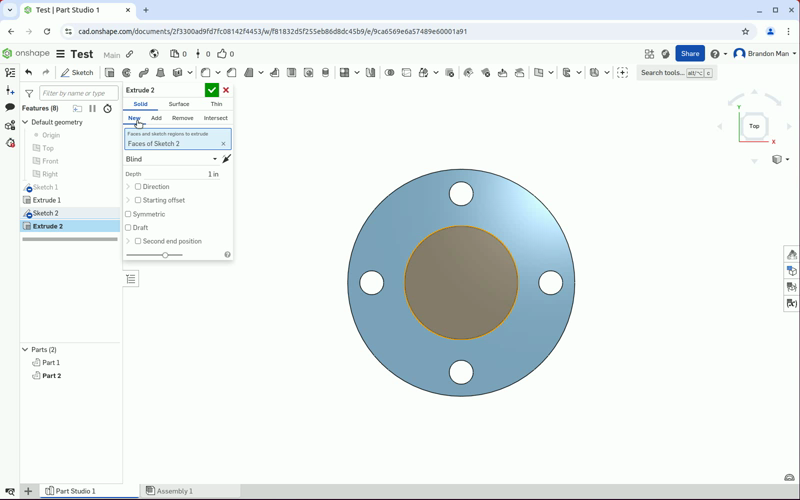
key(tab, 4)
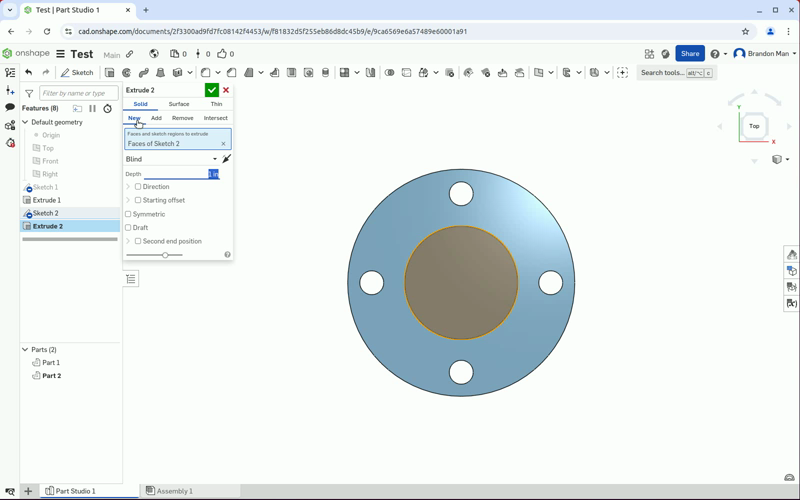
text(18.535)
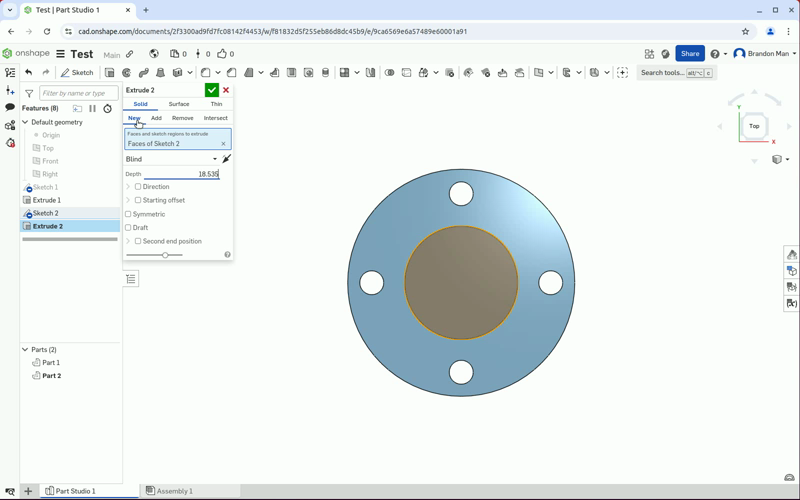
key(enter)
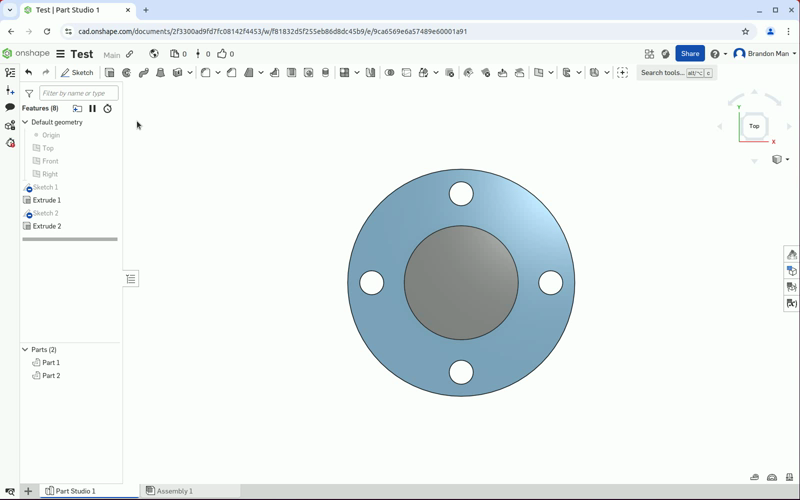
key(shift+h)
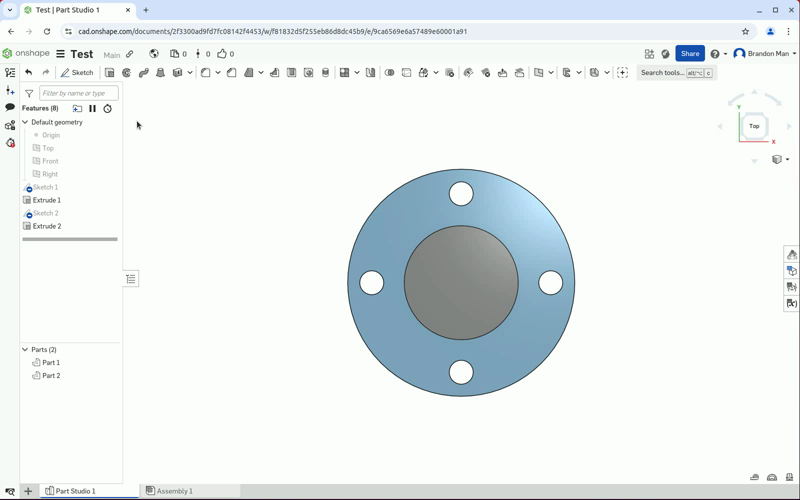
key(shift+h)
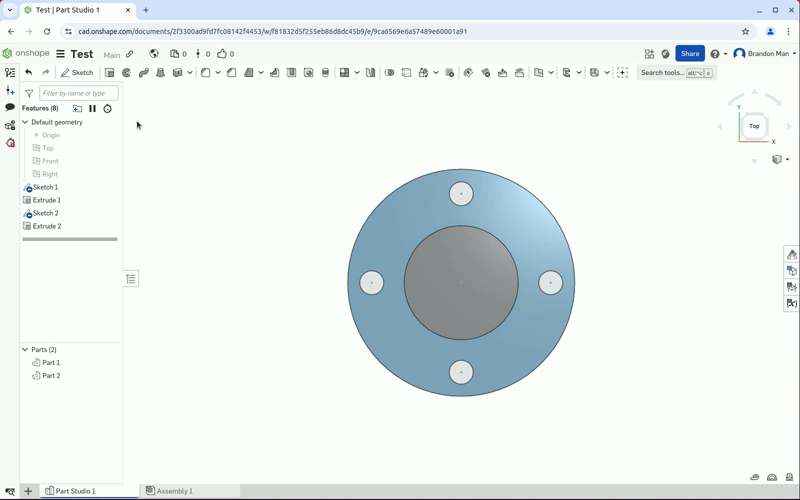
key(shift+7)
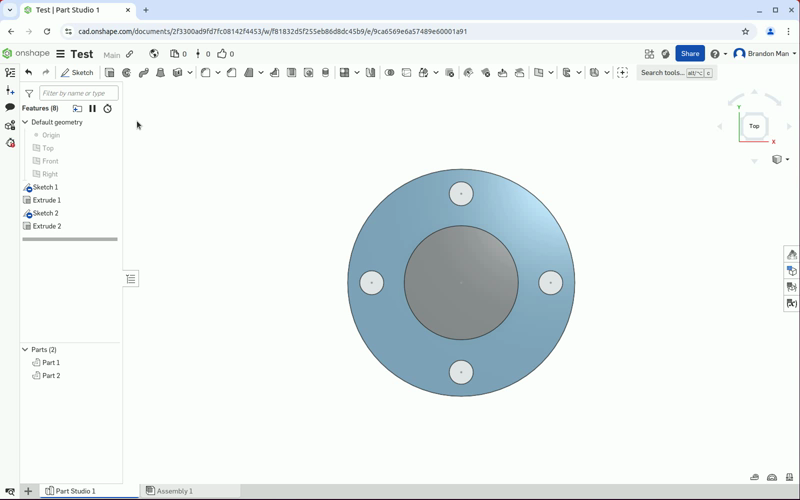
key(up, 3)
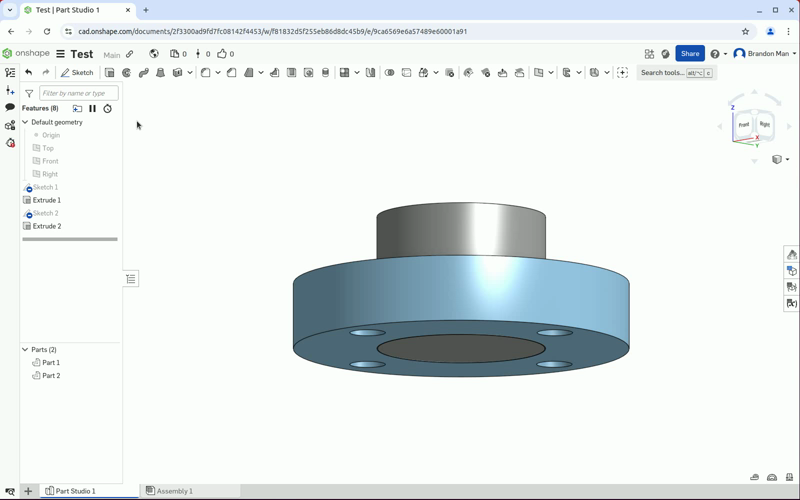
key(left, 3)
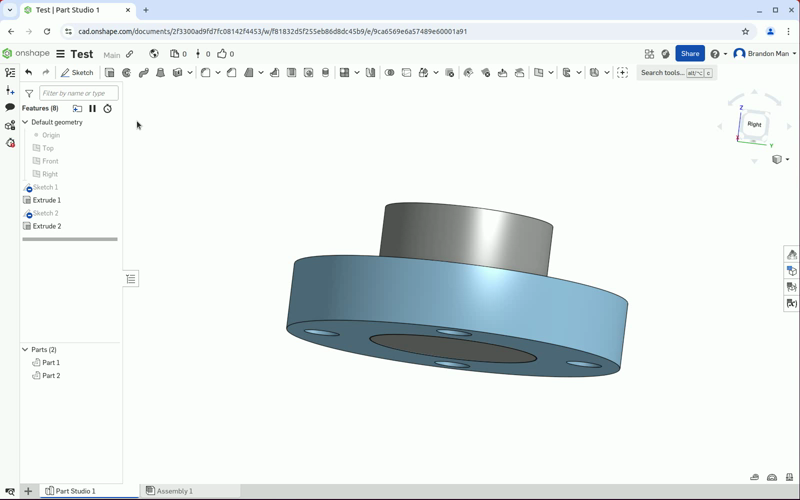
key(right, 3)
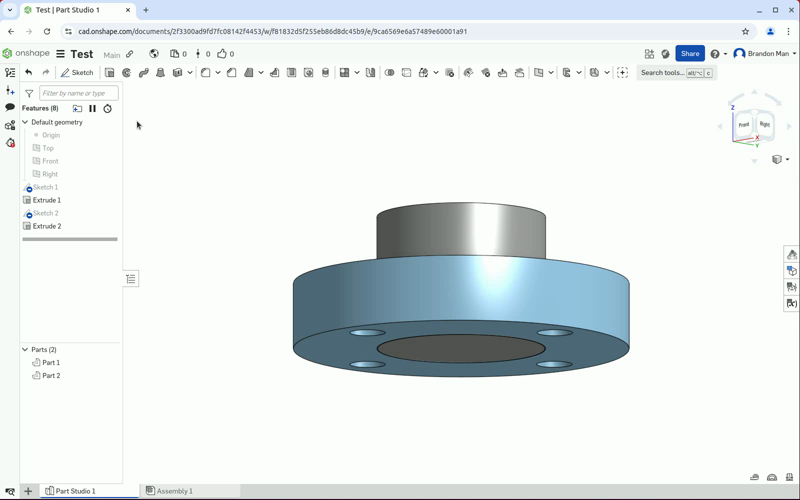
key(down, 3)
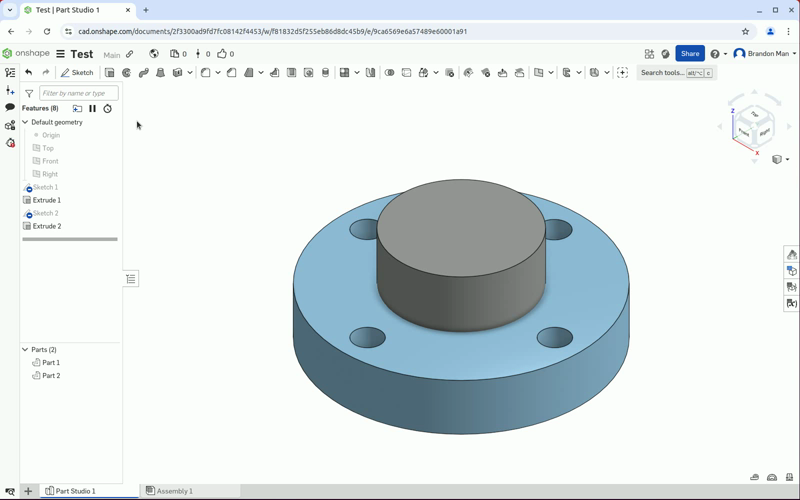
mouse_move(73, 189)
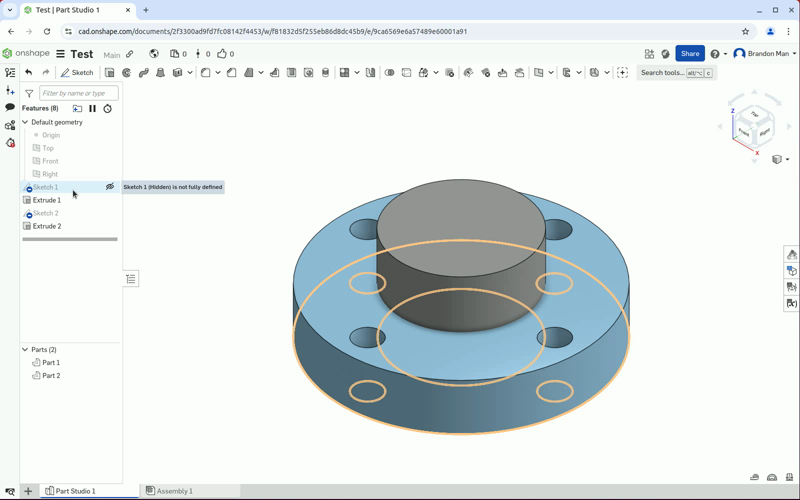
click(73, 189)